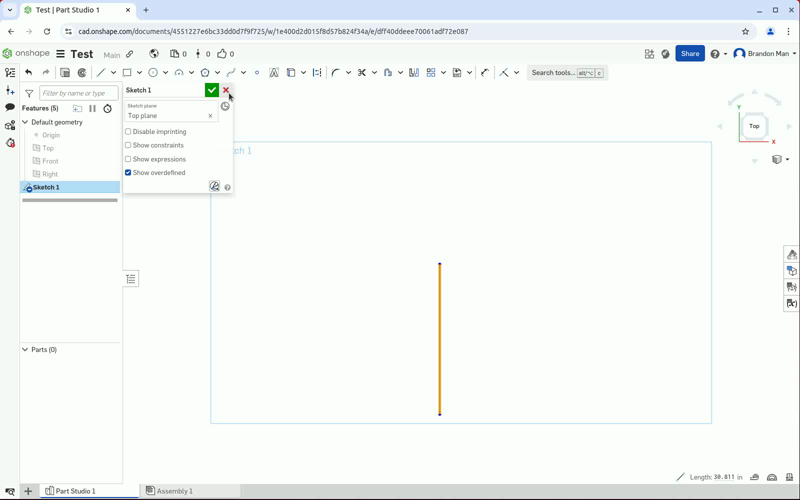
key(shift+h)
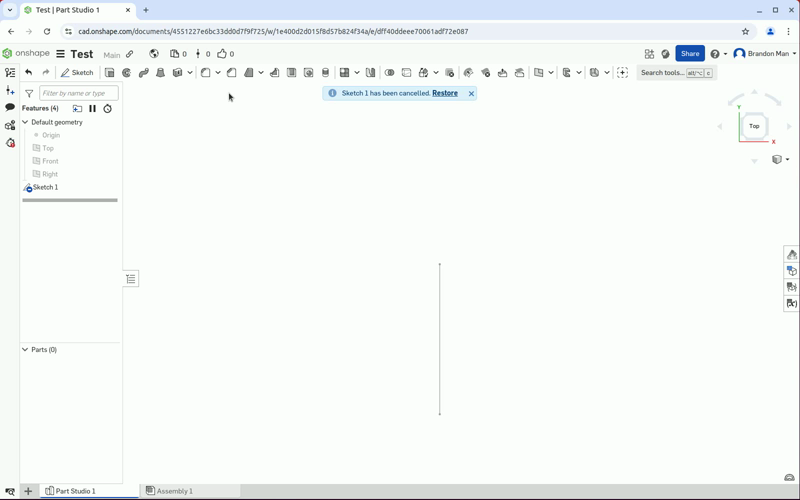
mouse_move(73, 352)
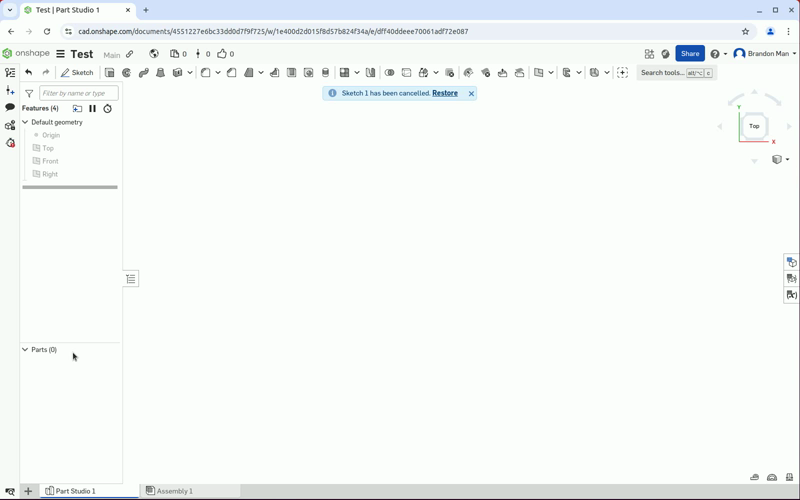
key(y)
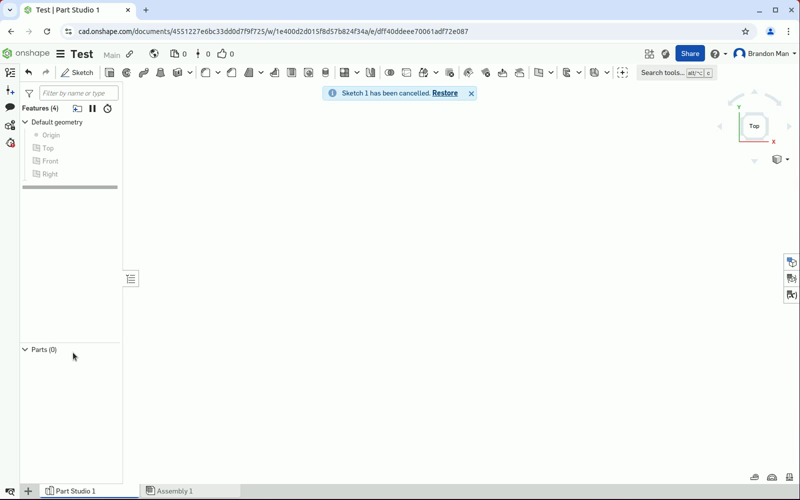
key(shift+p)
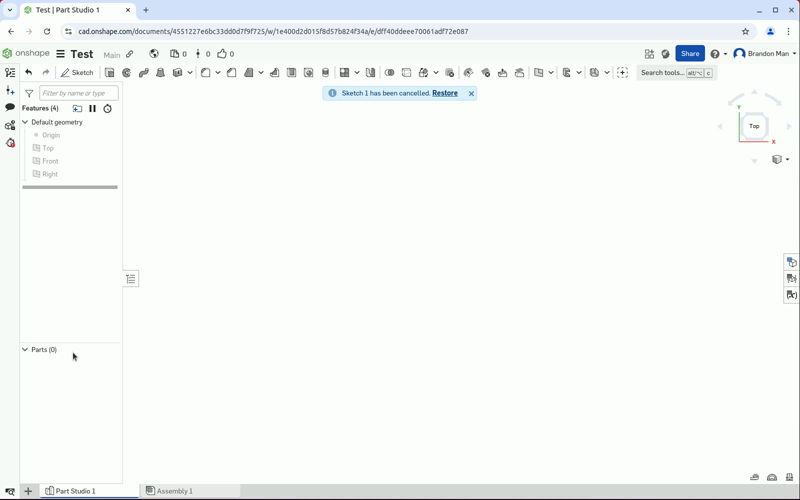
key(space)
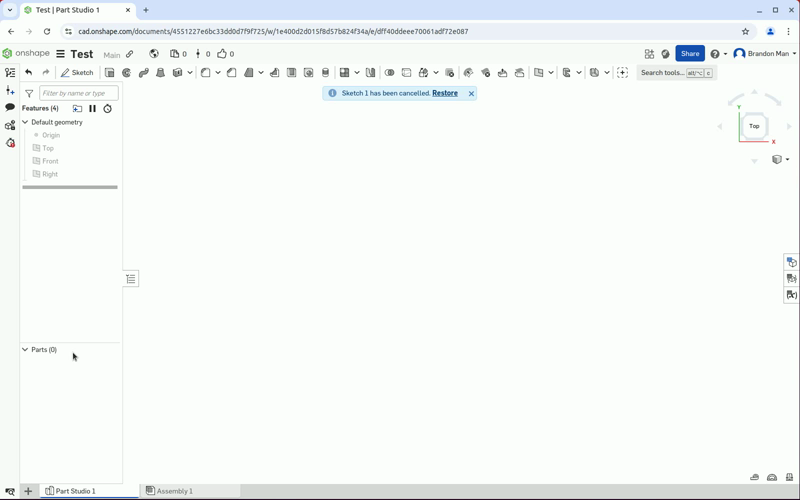
key_down(shift)
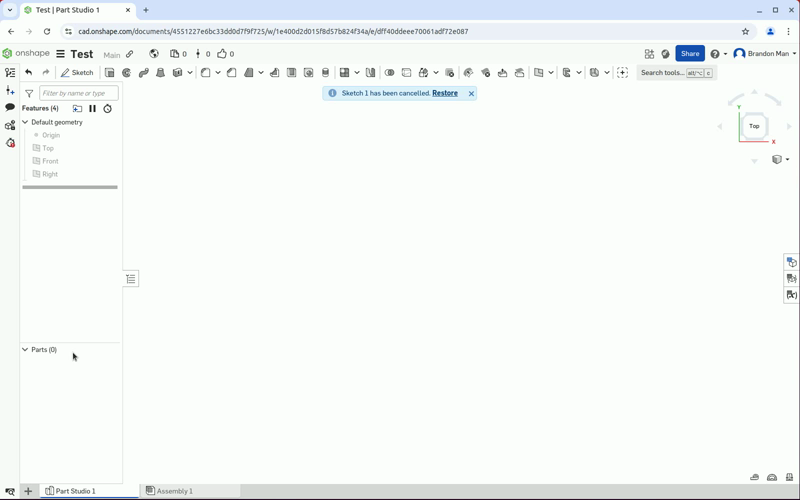
key(up)
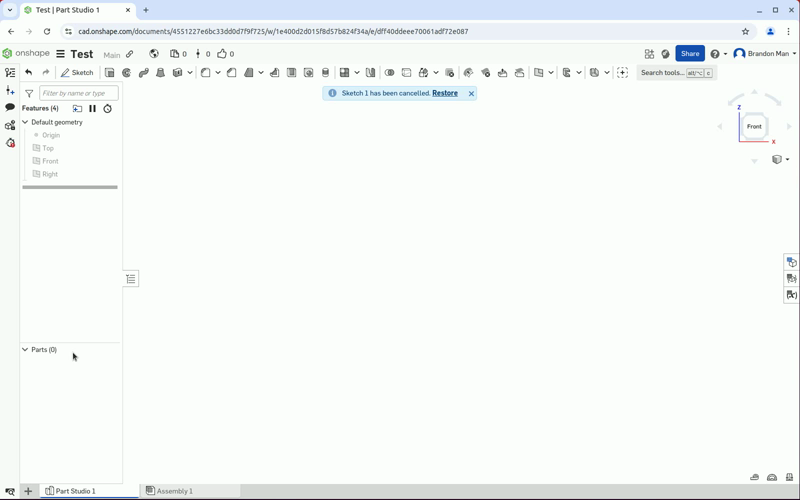
key_up(shift)
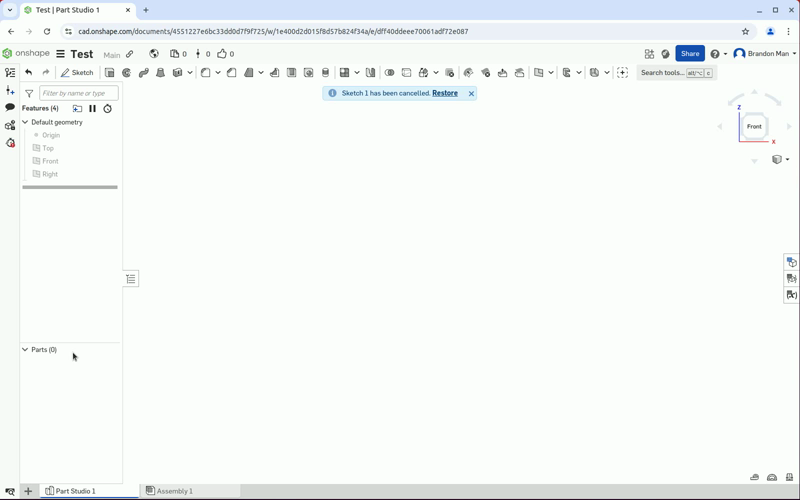
key(space)
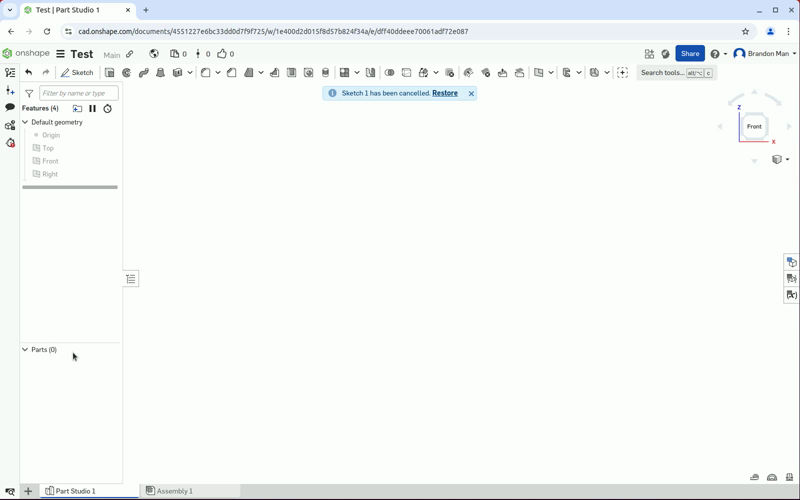
key_down(shift)
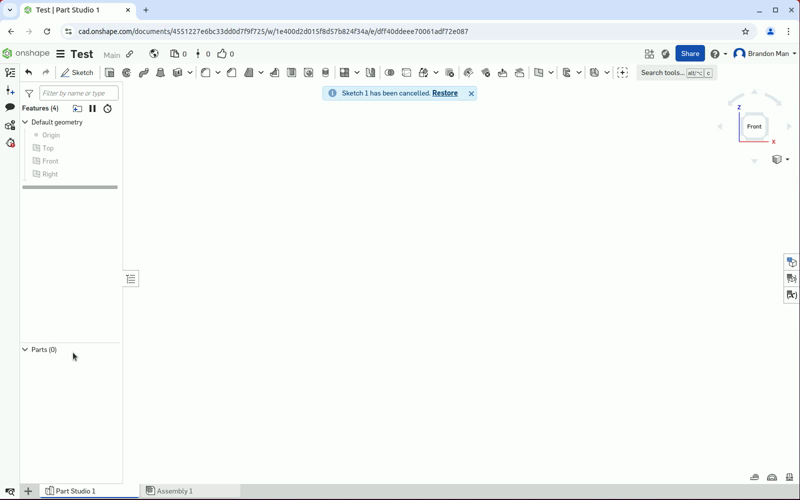
key(left)
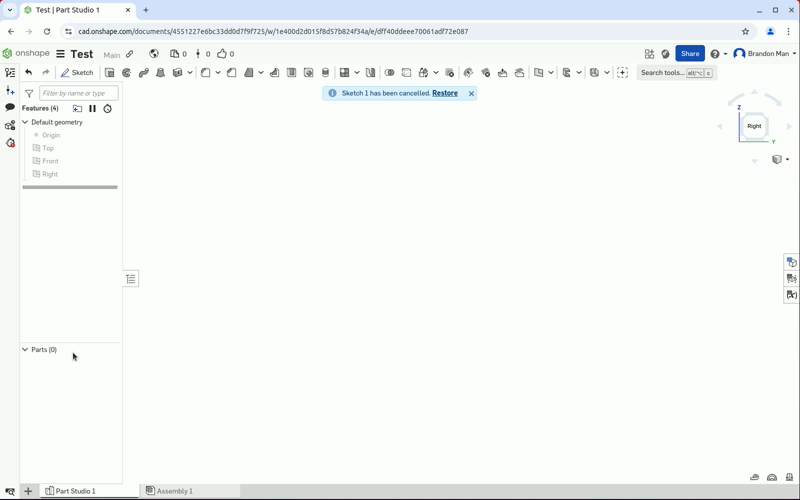
key_up(shift)
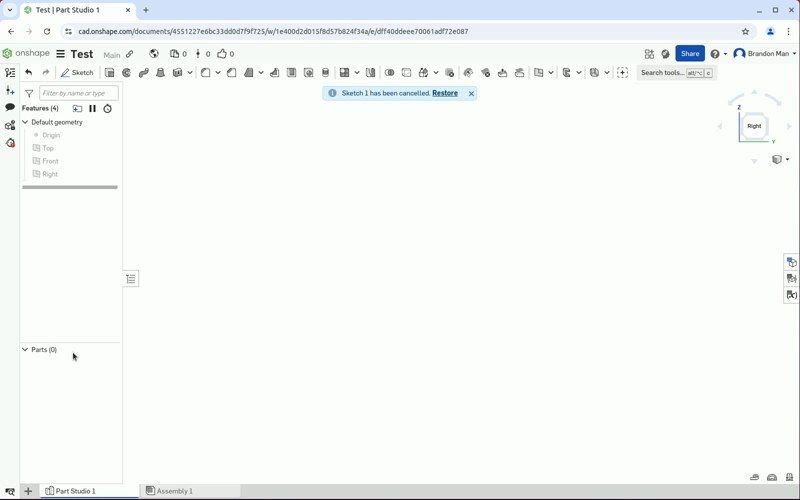
mouse_move(73, 352)
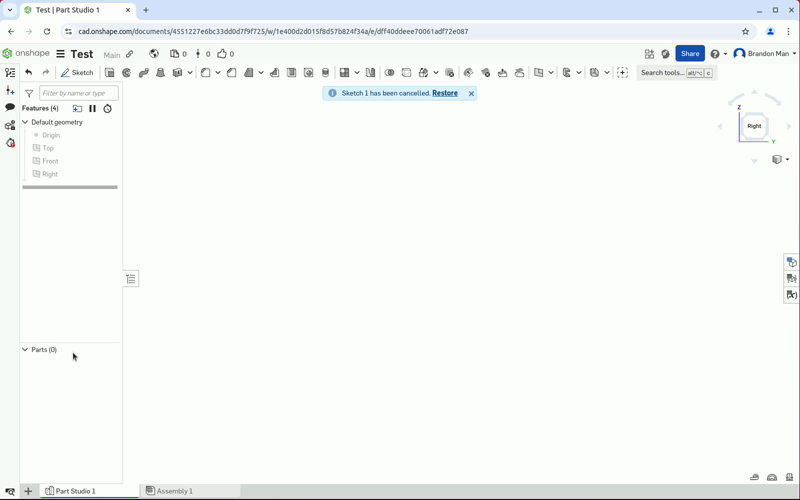
key(shift+y)
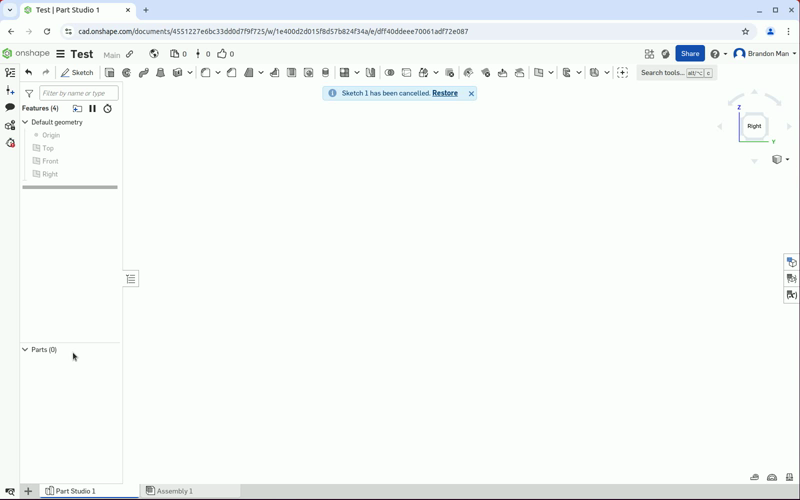
key(shift+s)
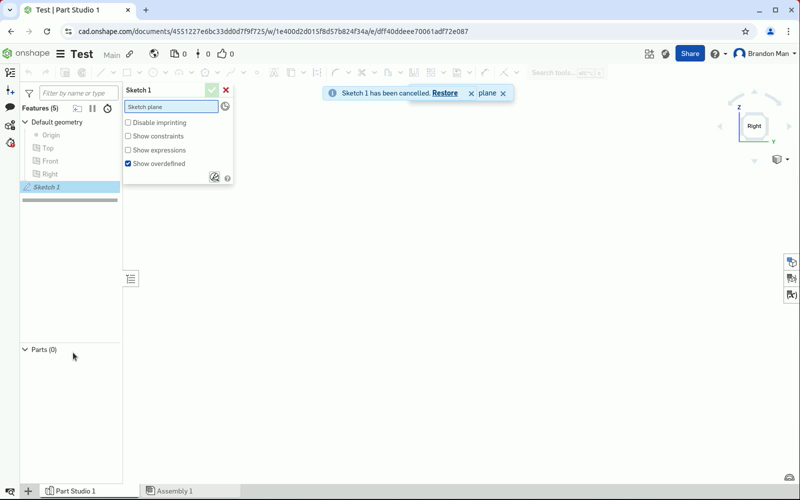
mouse_move(73, 176)
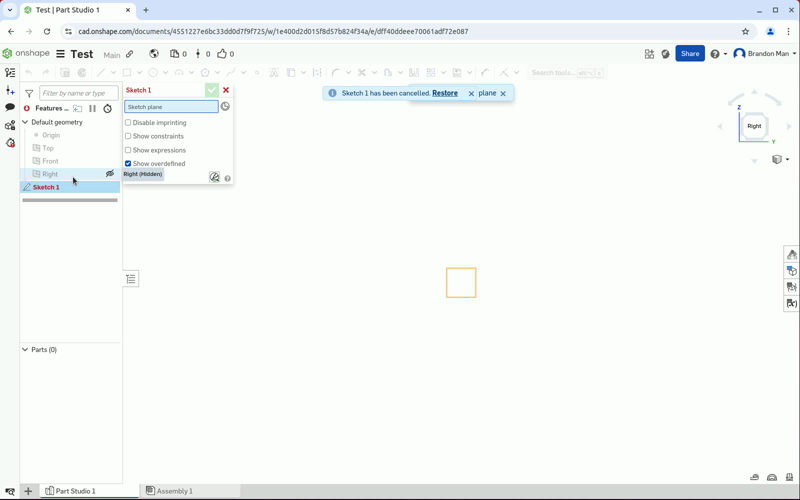
click(73, 176)
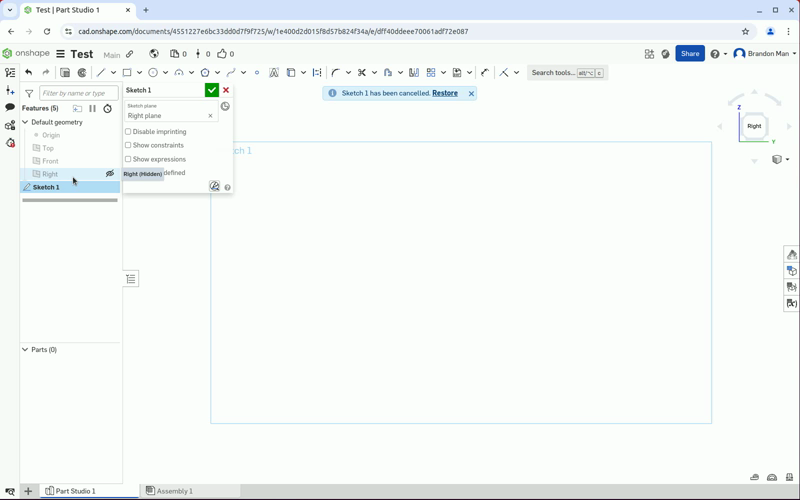
mouse_move(73, 352)
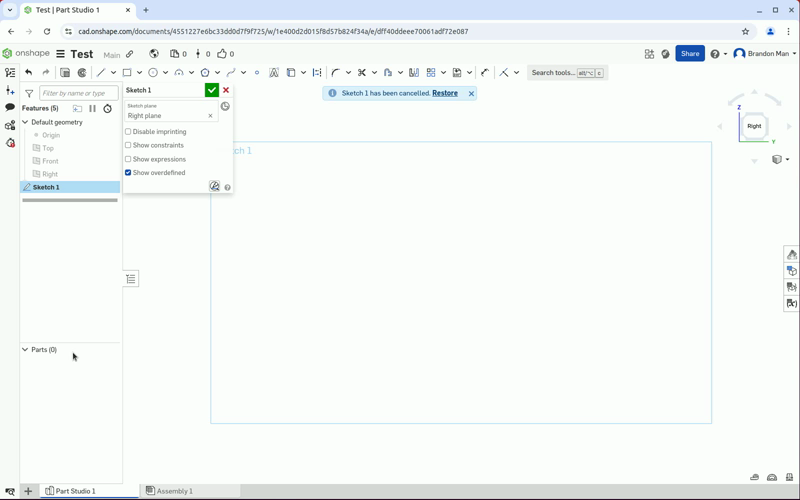
key(y)
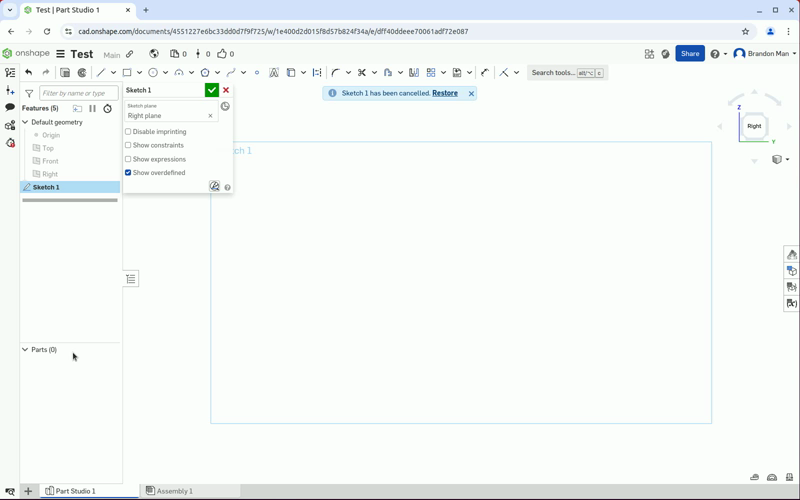
key(l)
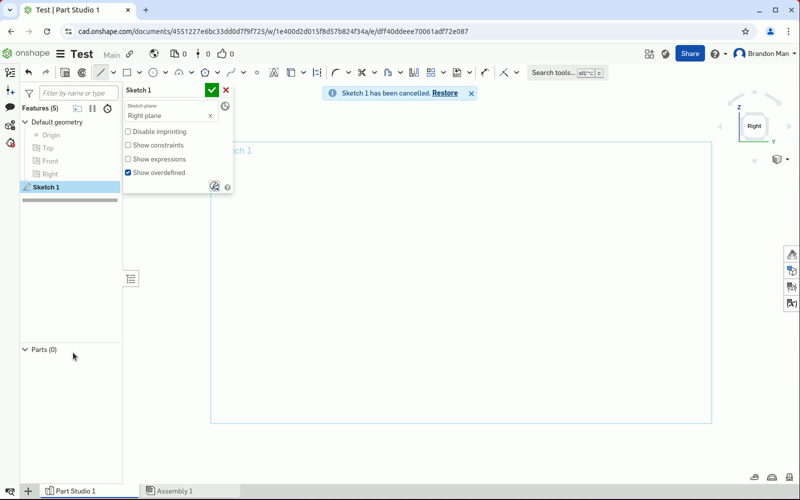
key_down(shift)
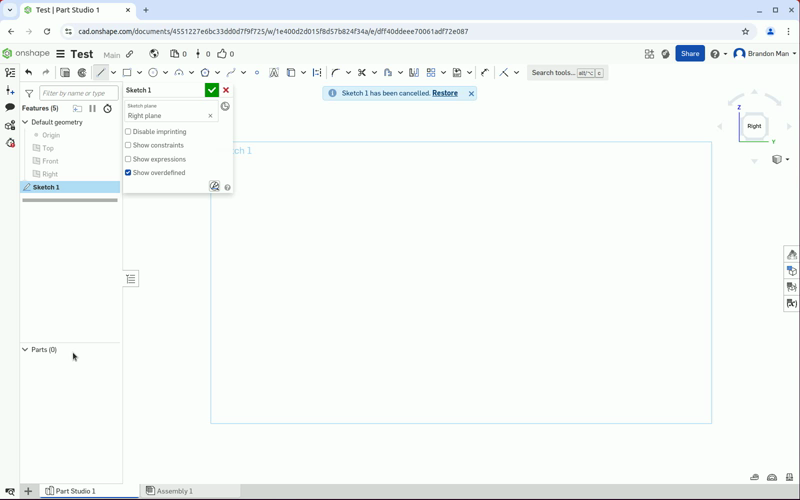
mouse_move(460, 282)
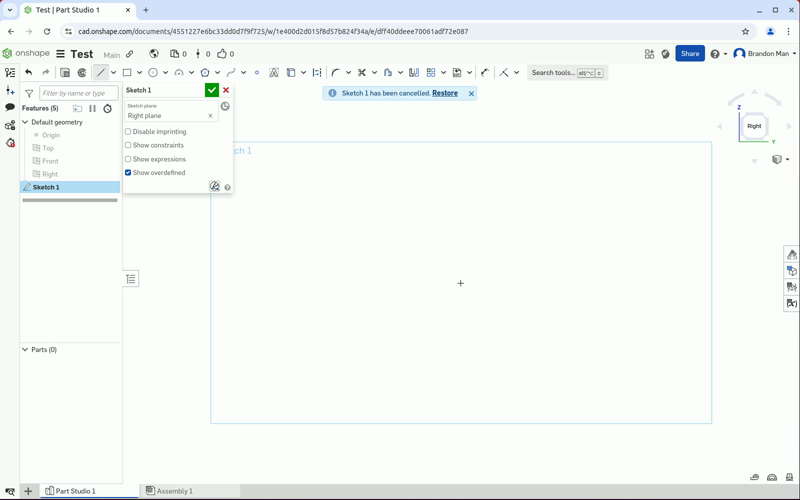
click(460, 282)
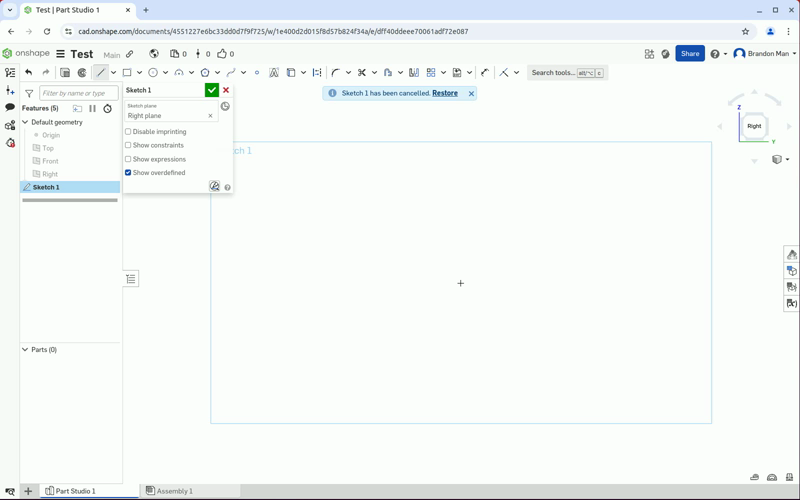
key_up(shift)
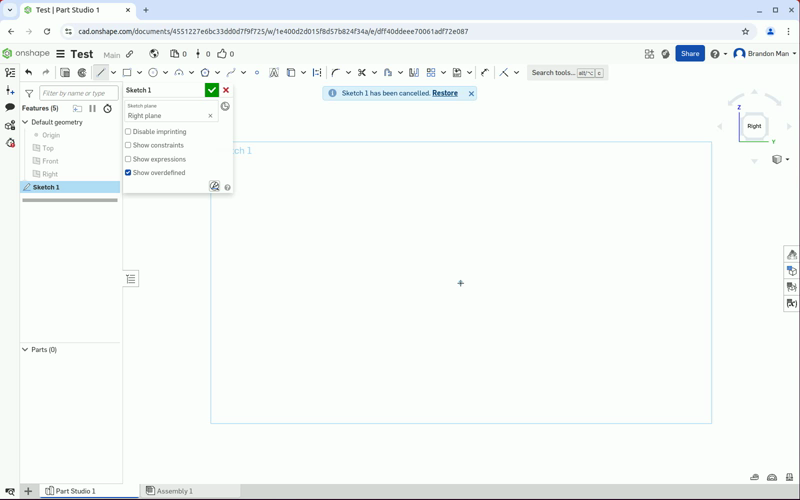
key_down(shift)
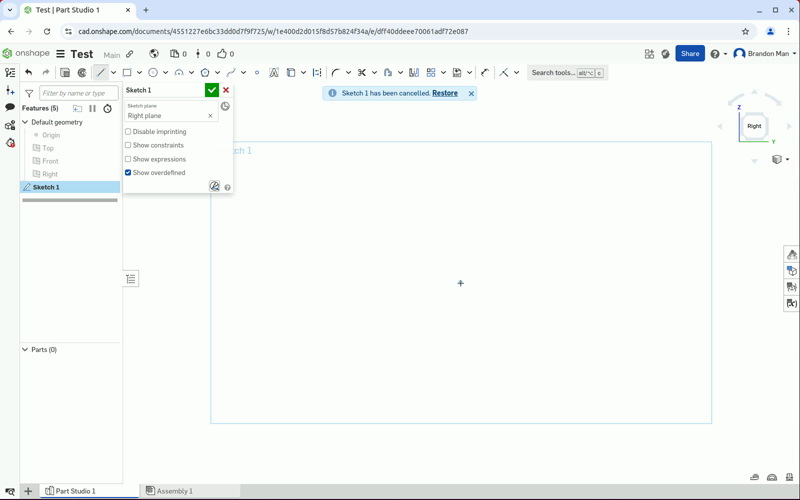
mouse_move(573, 282)
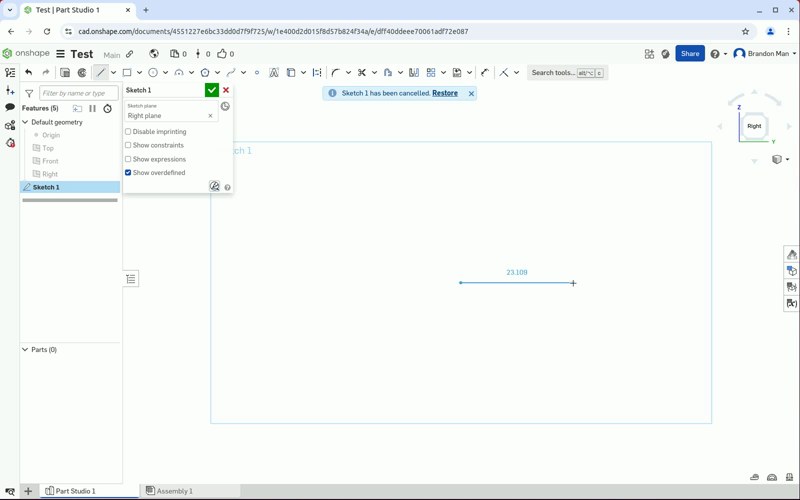
click(573, 282)
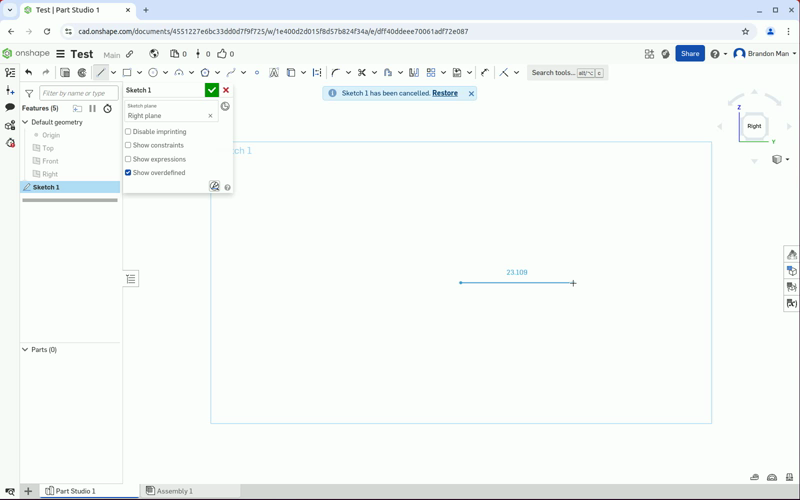
key_up(shift)
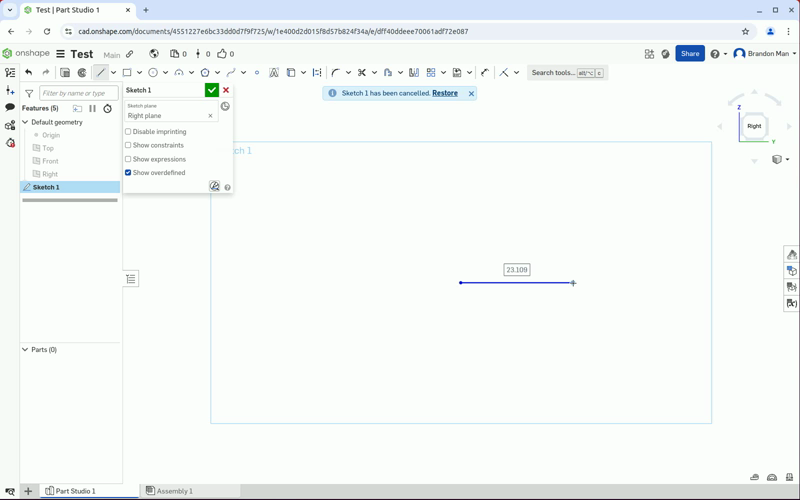
key_down(shift)
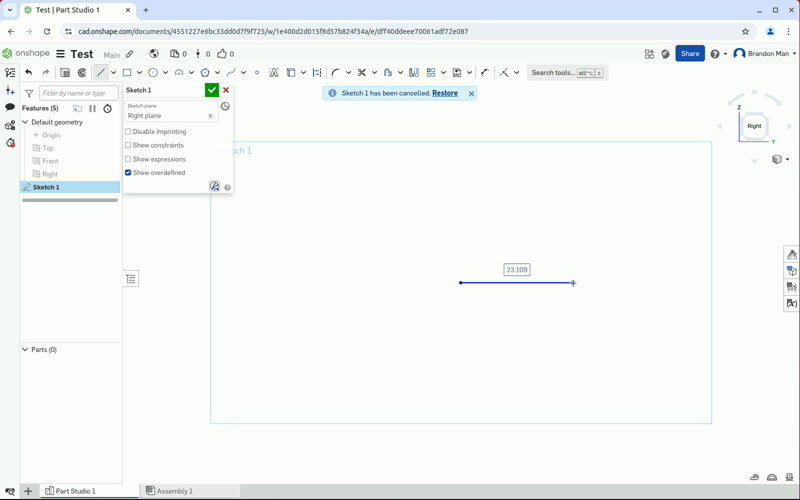
mouse_move(573, 170)
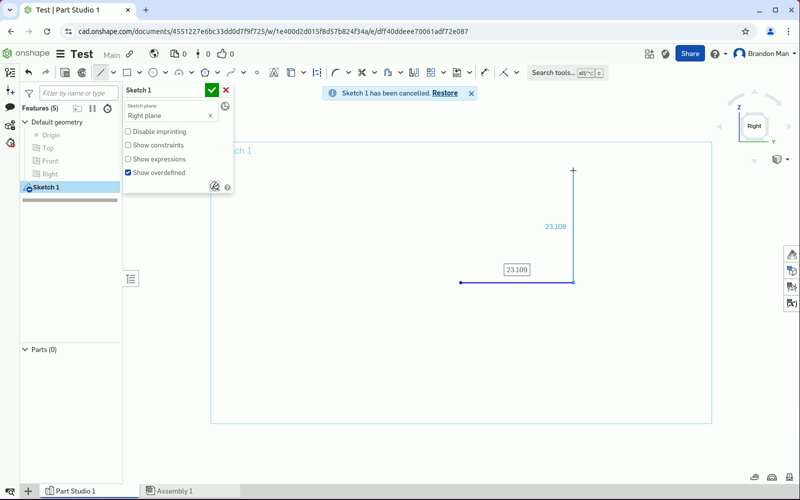
click(573, 170)
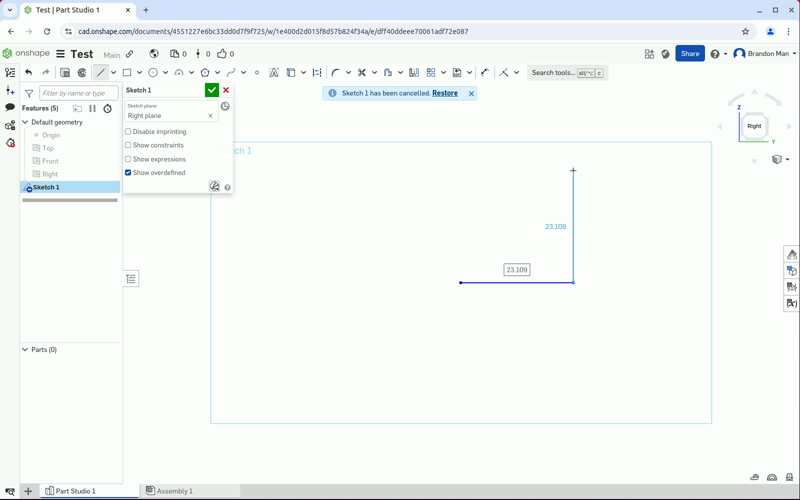
key_up(shift)
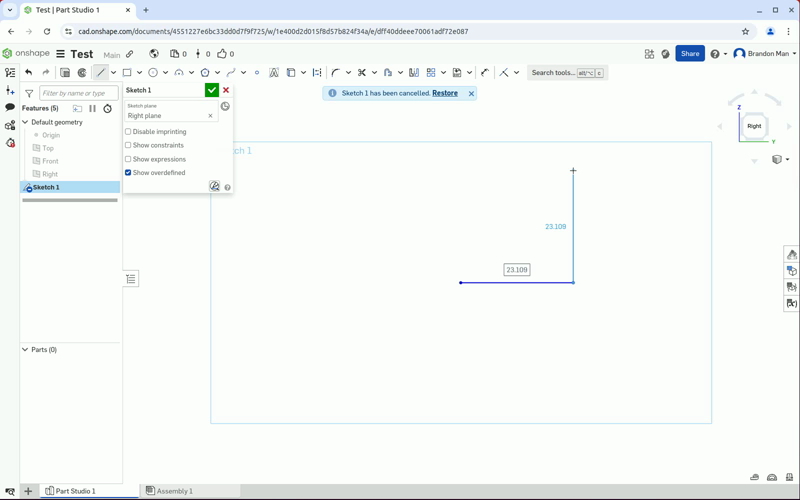
key_down(shift)
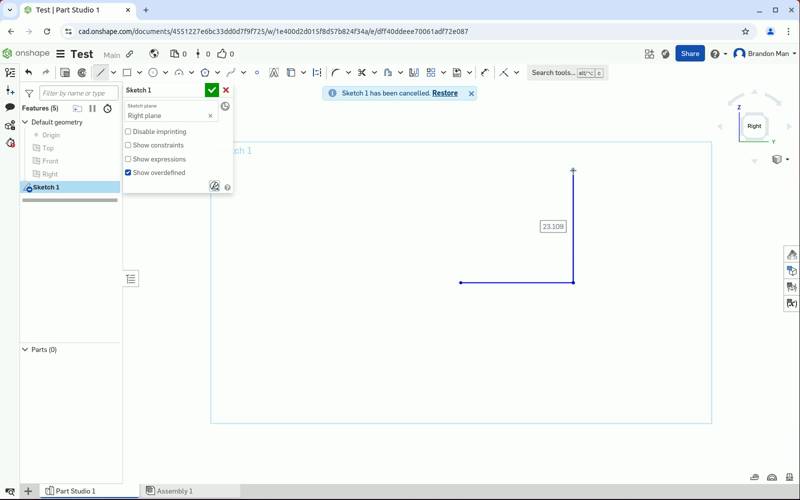
mouse_move(460, 282)
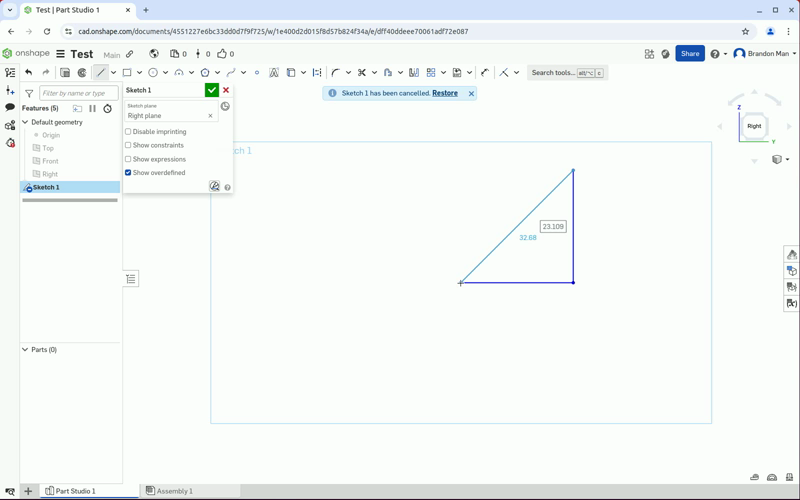
key_up(shift)
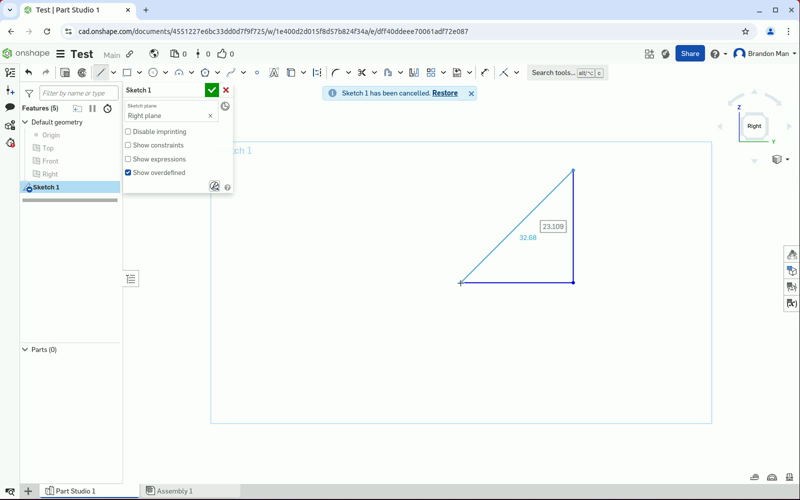
click(460, 282)
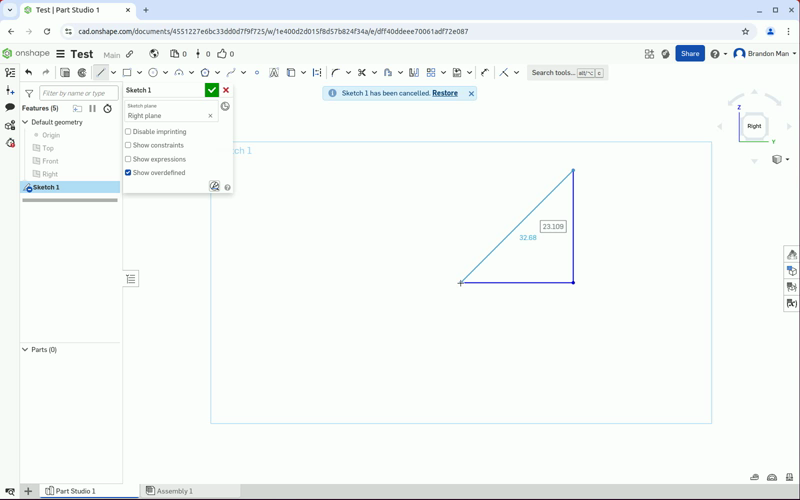
key(esc)
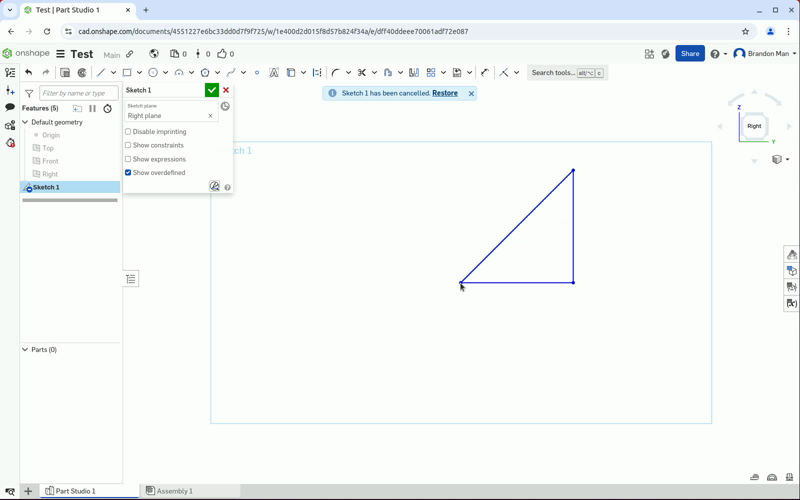
mouse_move(501, 257)
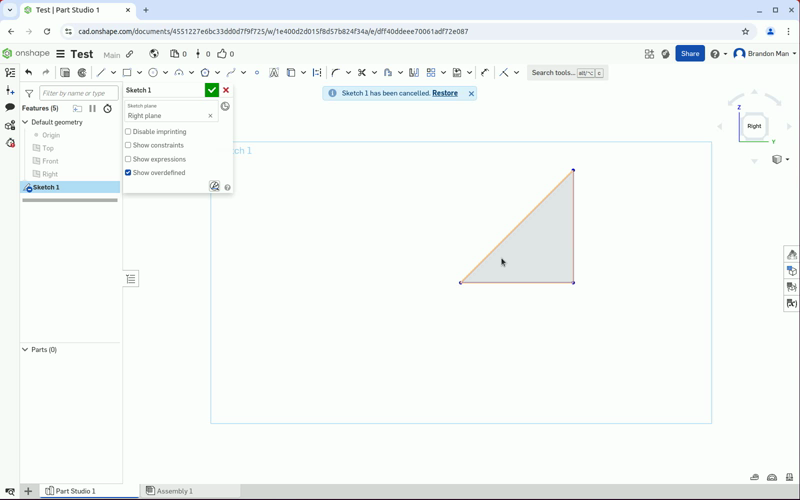
click(501, 257)
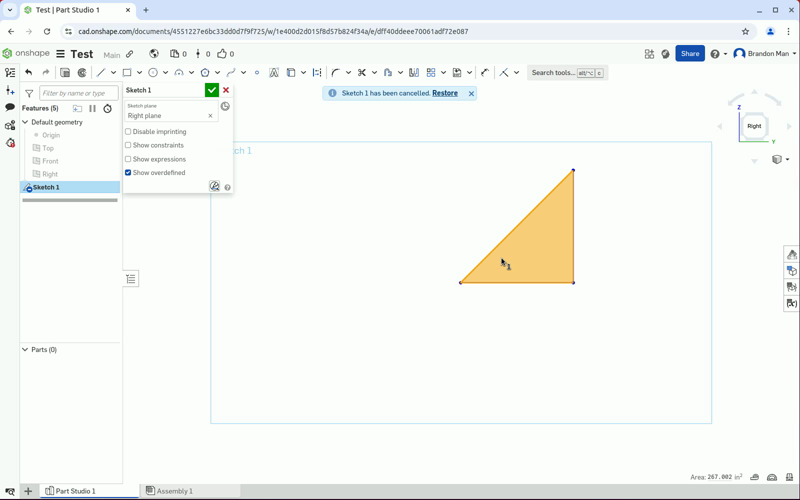
mouse_move(73, 352)
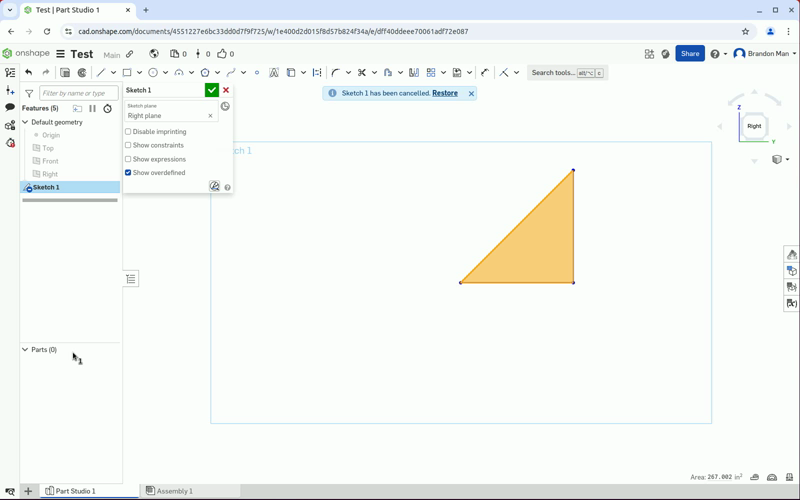
key(shift+y)
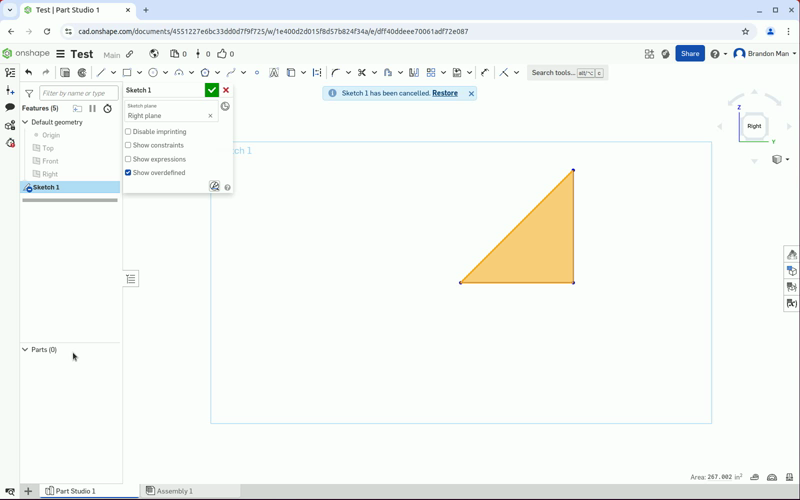
key(shift+e)
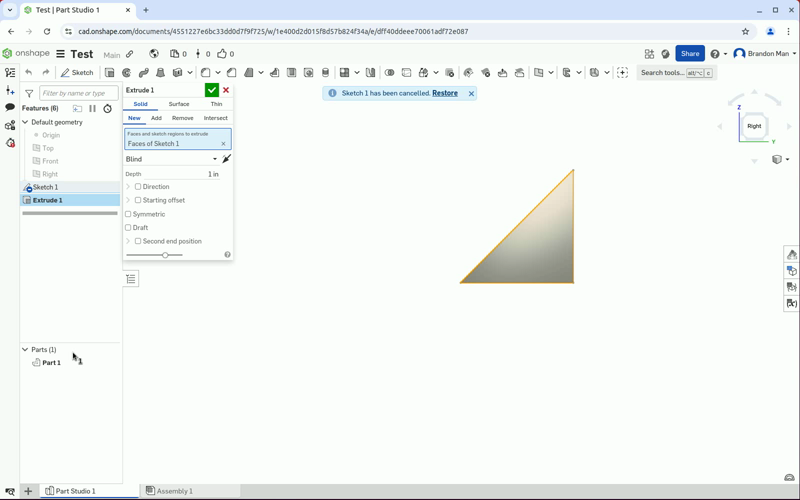
mouse_move(143, 106)
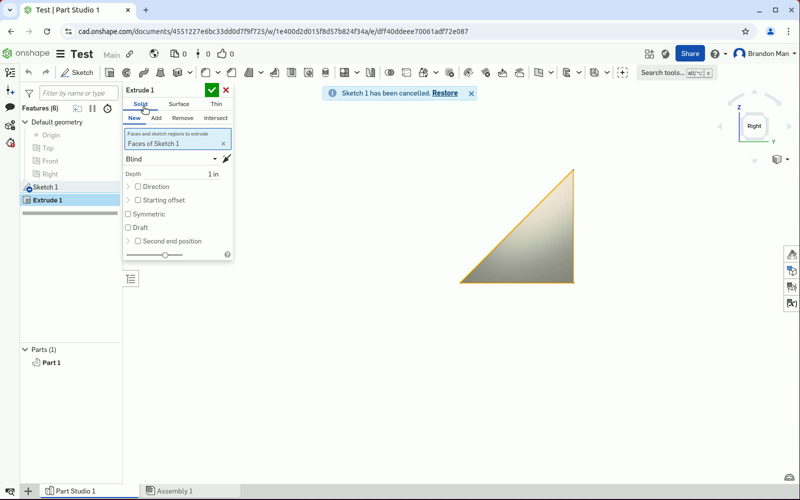
click(143, 106)
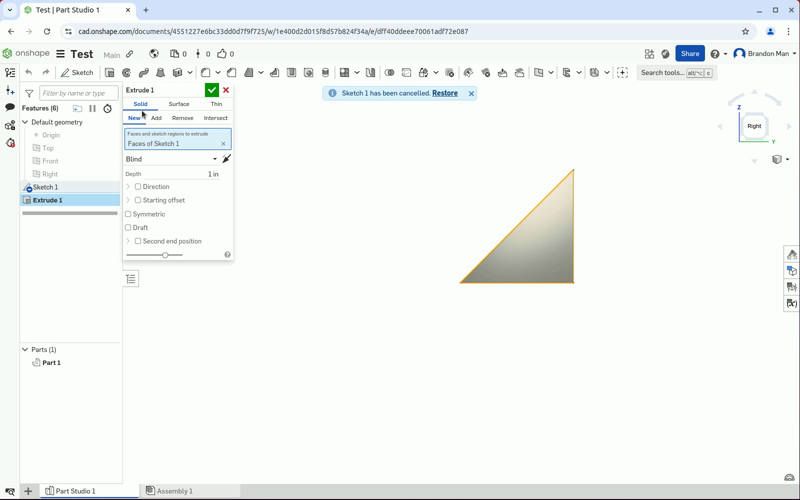
mouse_move(137, 120)
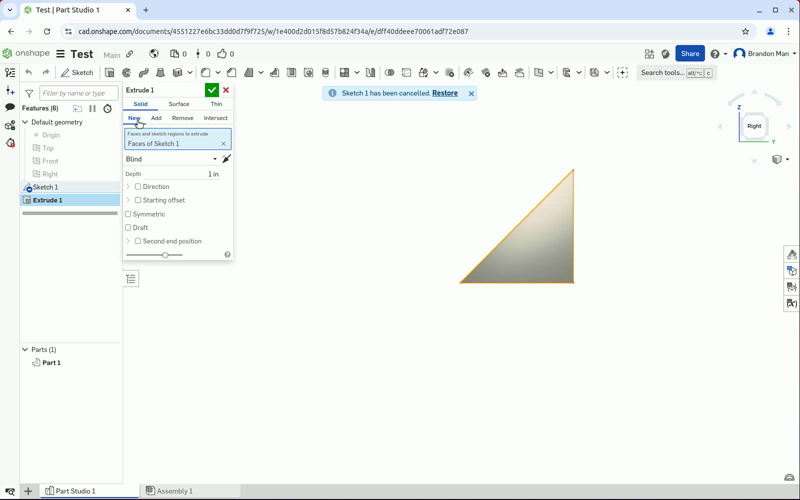
click(137, 120)
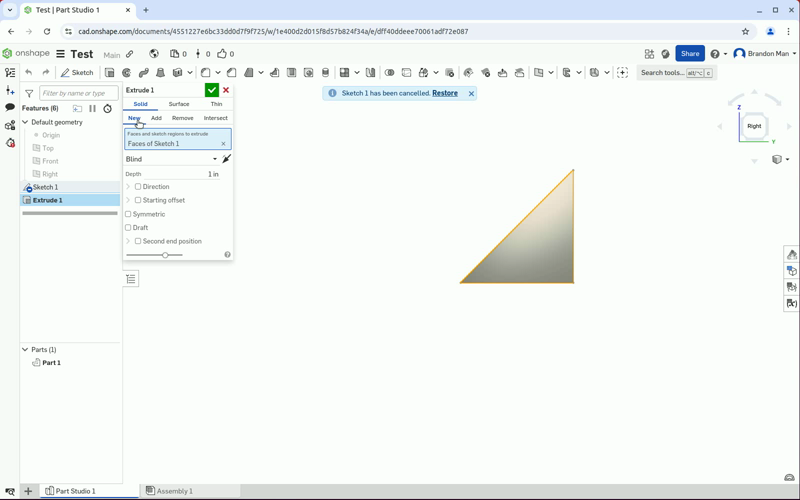
key(tab, 4)
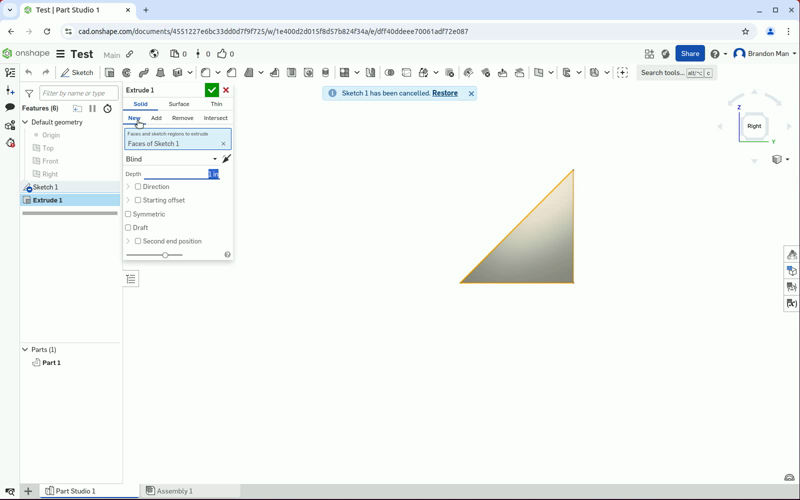
text(40.44)
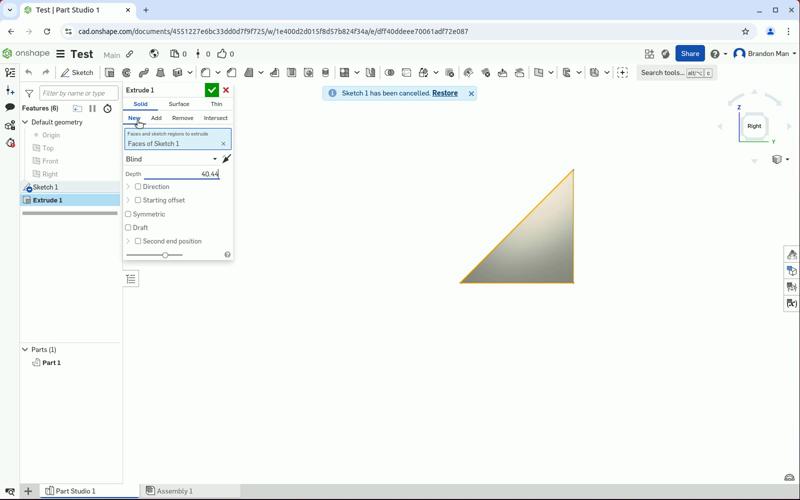
key(tab, 3)
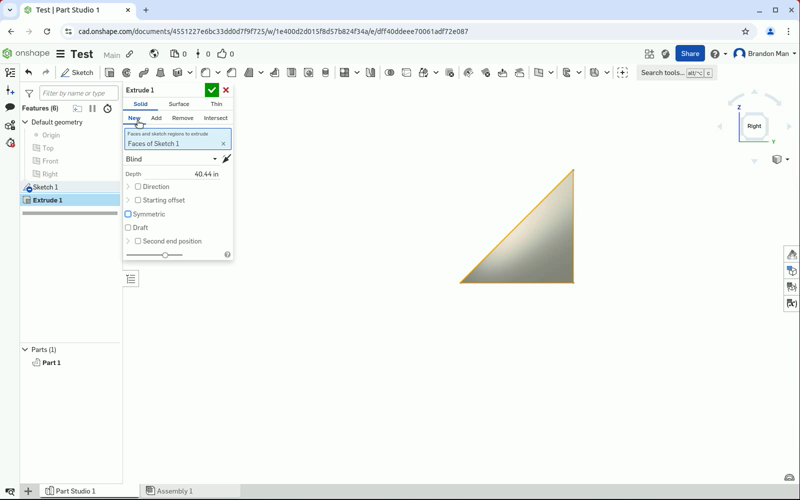
key(space)
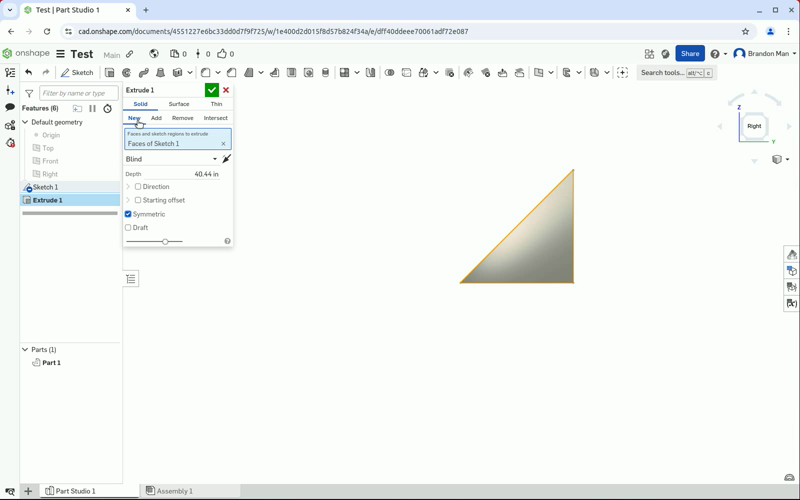
key(enter)
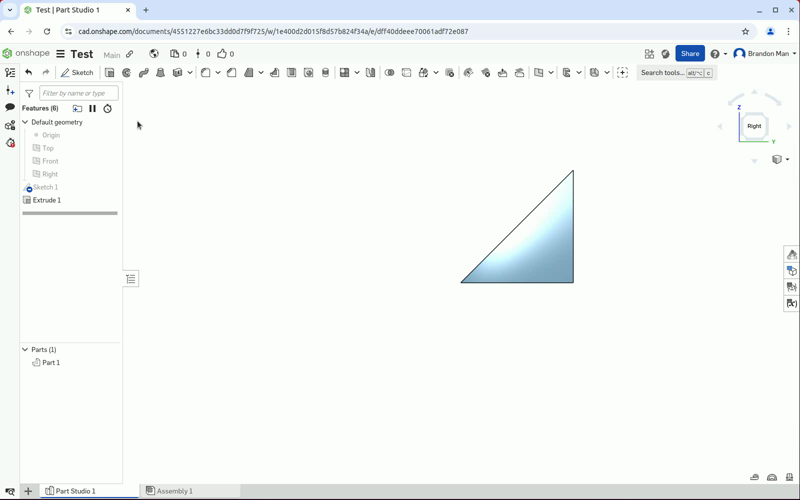
key(shift+h)
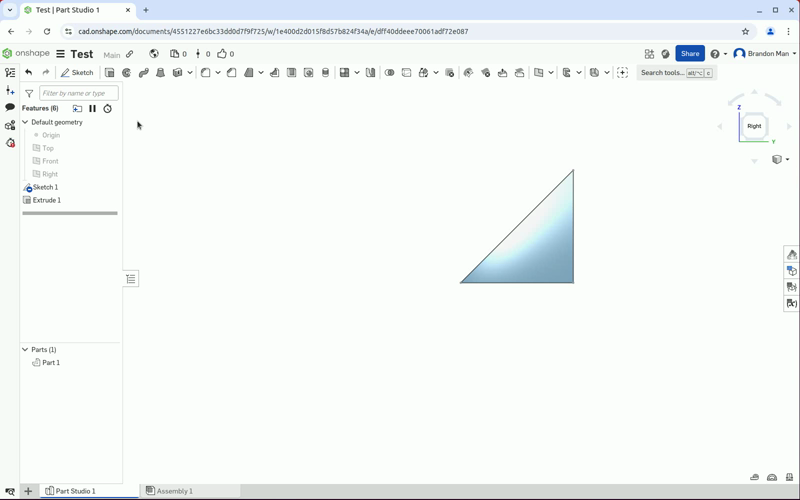
key(shift+h)
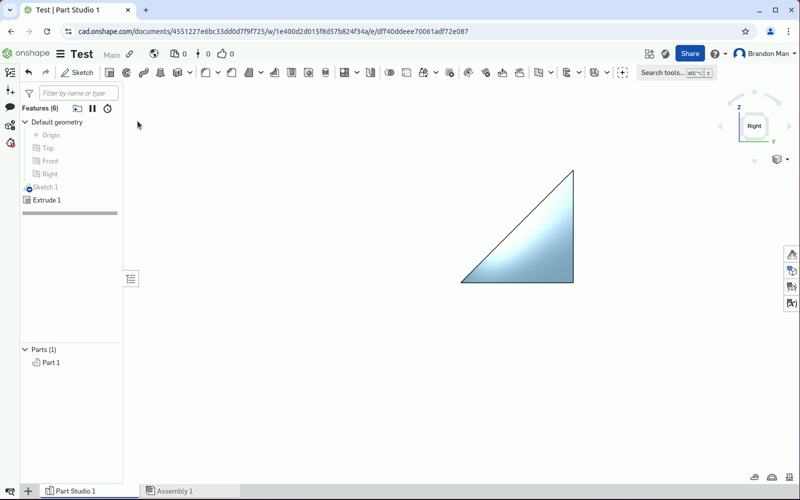
mouse_move(73, 189)
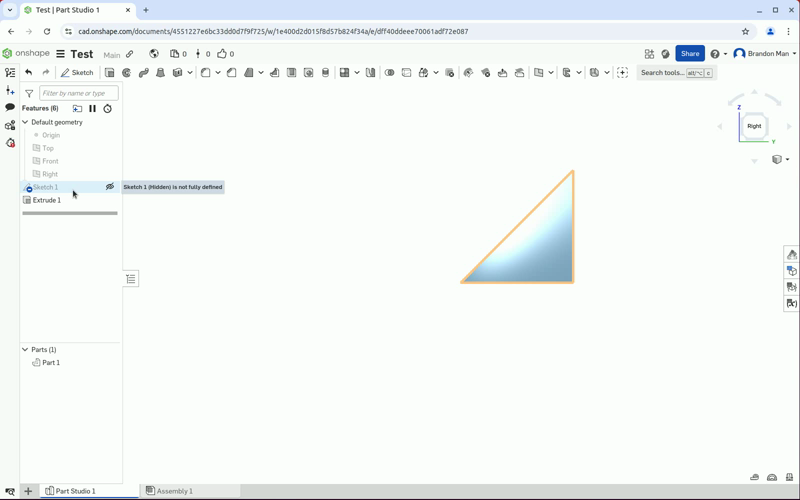
click(73, 189)
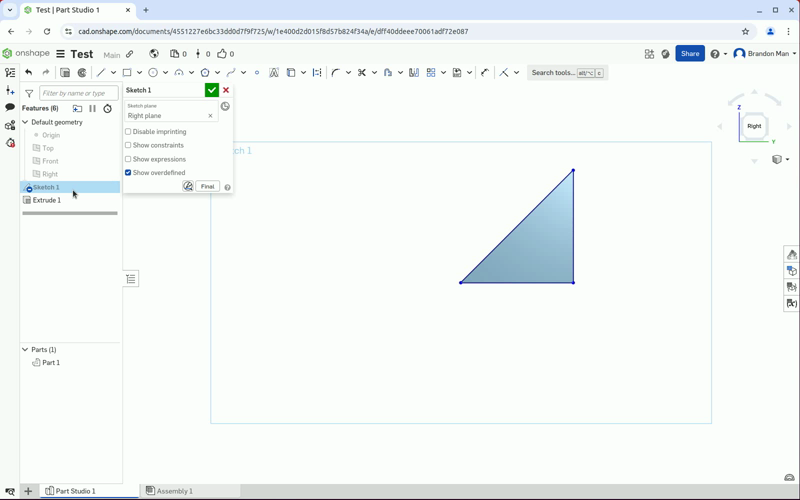
mouse_move(229, 92)
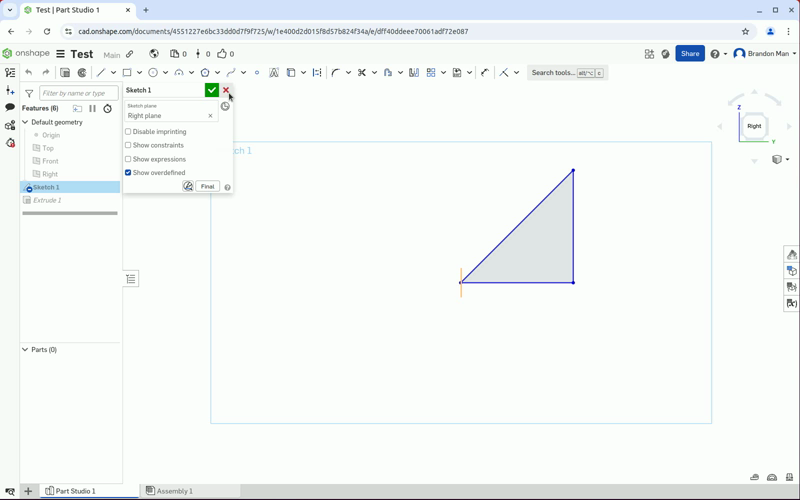
click(229, 92)
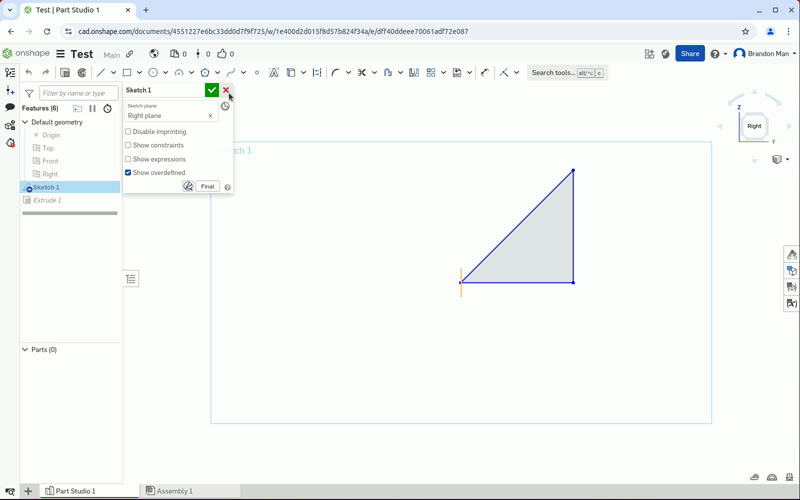
key(shift+s)
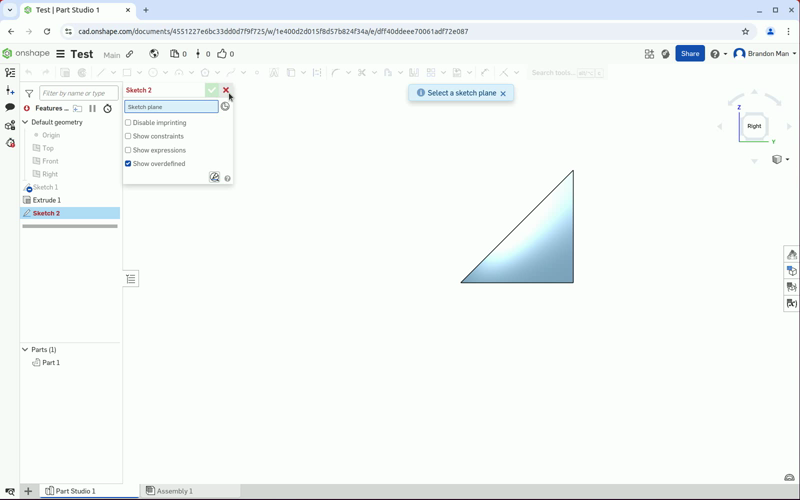
mouse_move(73, 176)
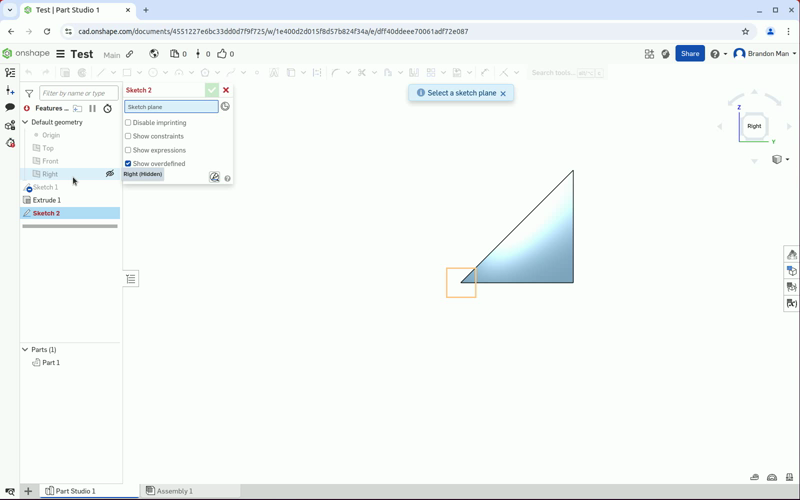
click(73, 176)
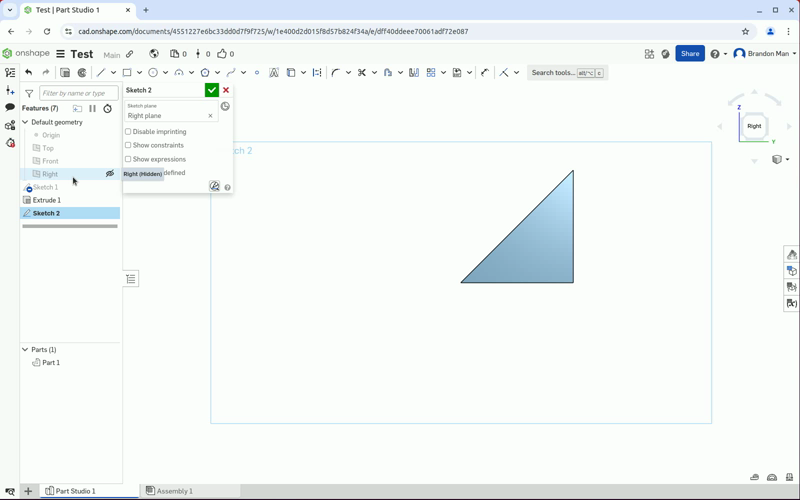
mouse_move(73, 352)
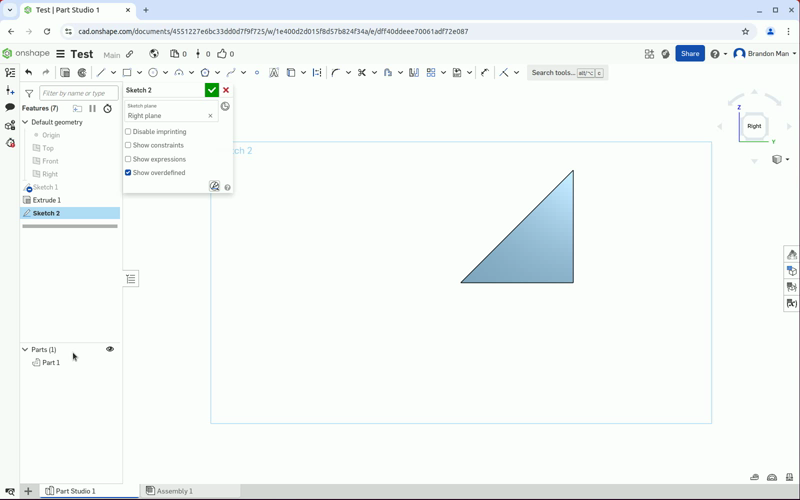
key(y)
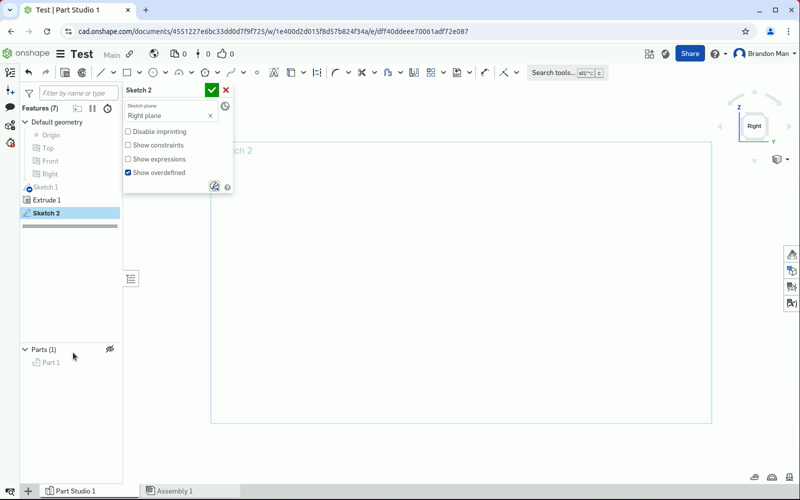
key(l)
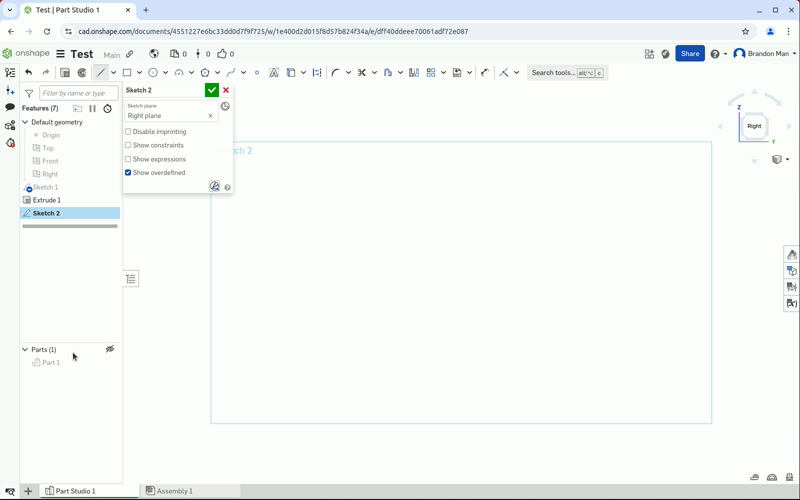
key_down(shift)
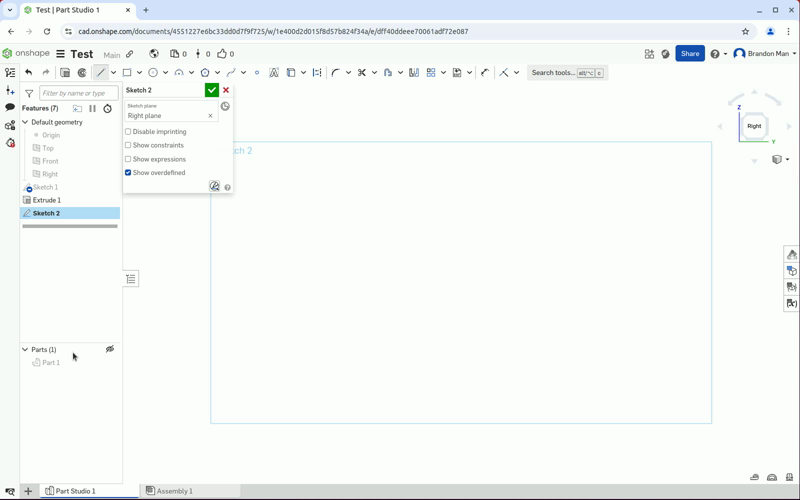
mouse_move(460, 282)
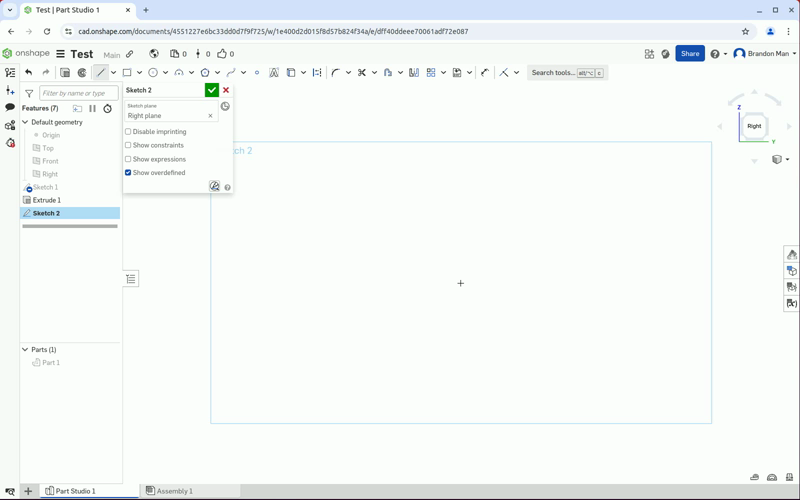
click(460, 282)
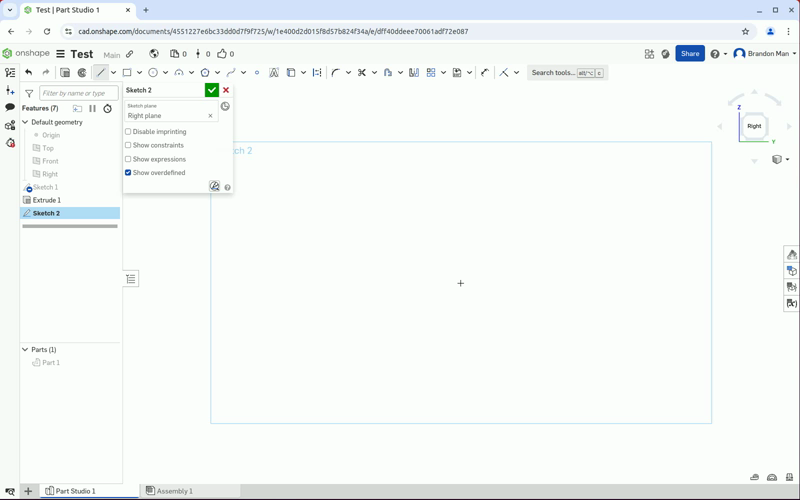
key_up(shift)
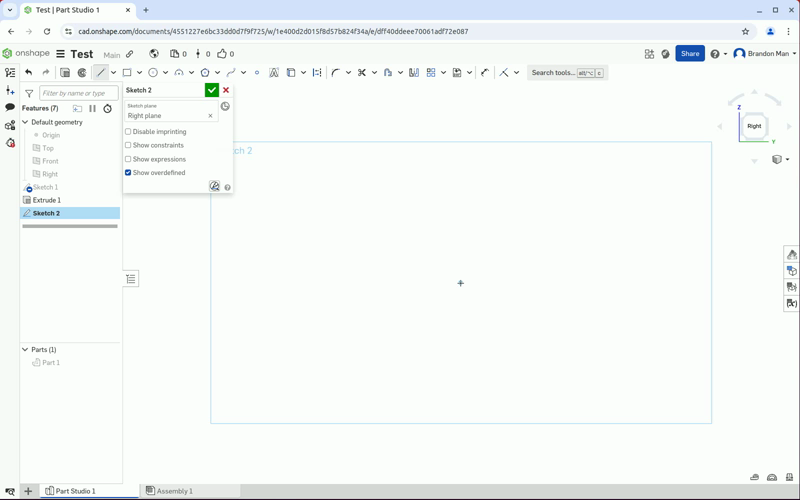
key_down(shift)
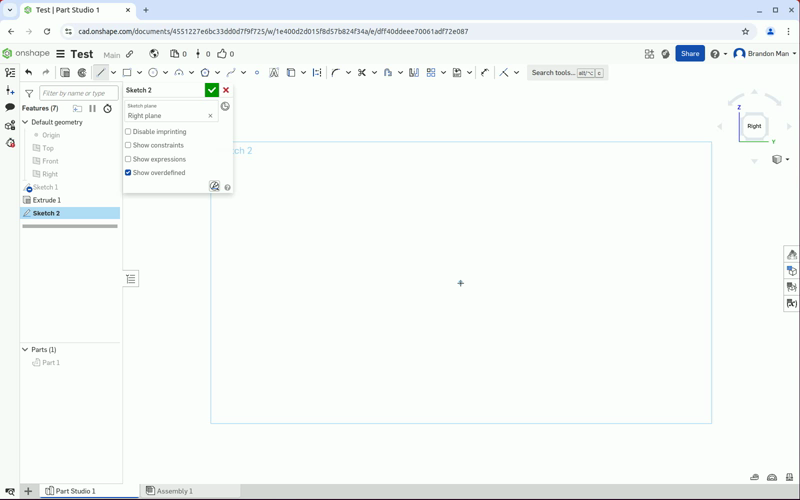
mouse_move(490, 282)
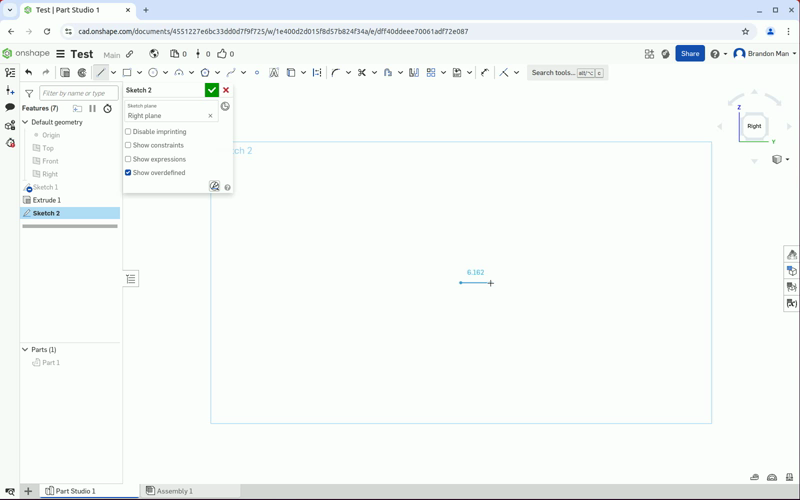
mouse_move(517, 282)
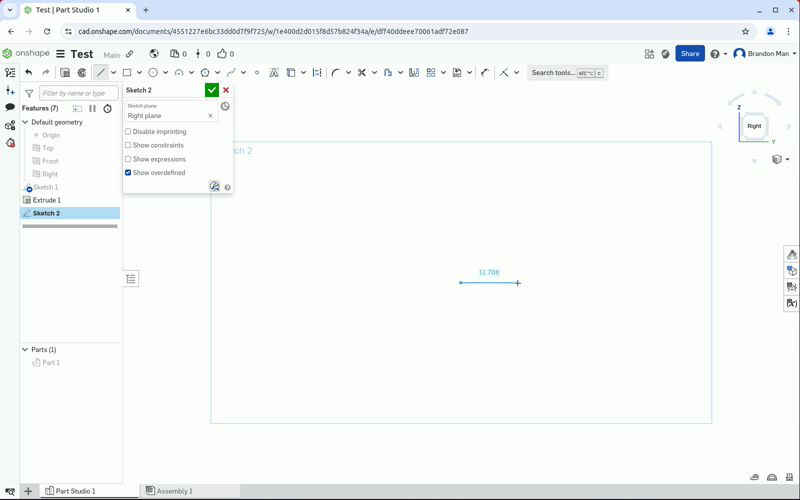
click(517, 282)
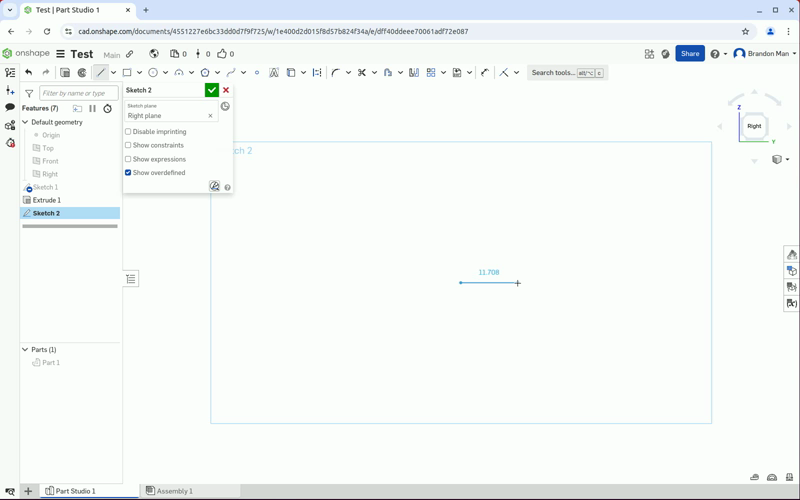
key_up(shift)
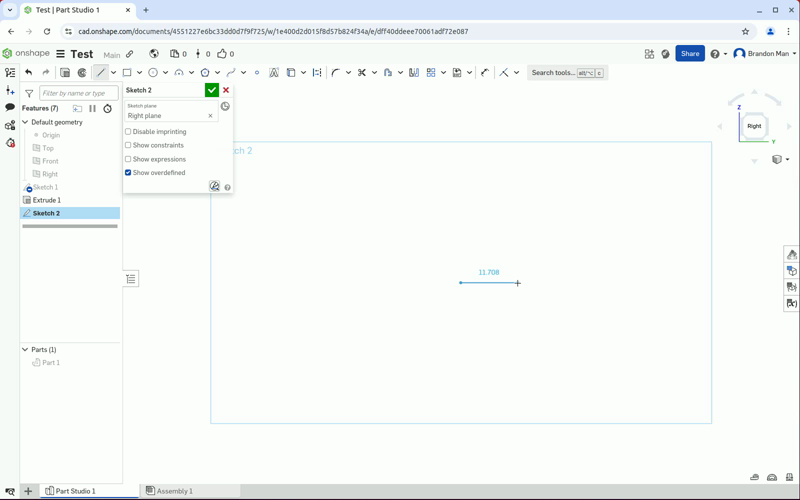
key_down(shift)
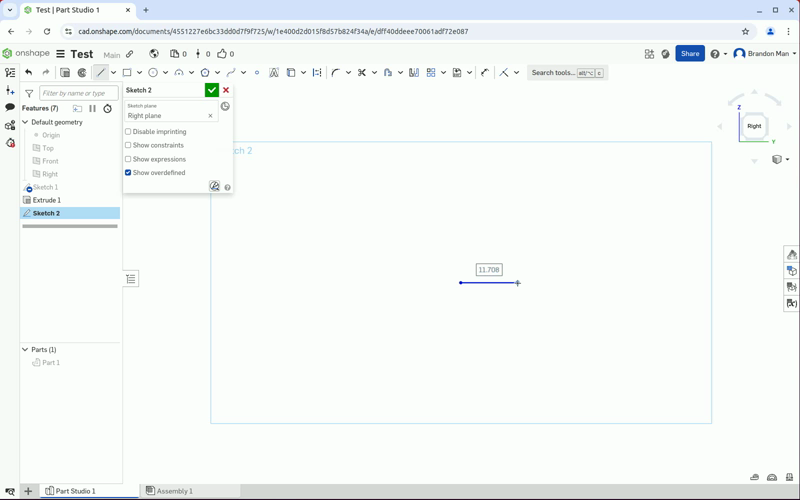
mouse_move(547, 282)
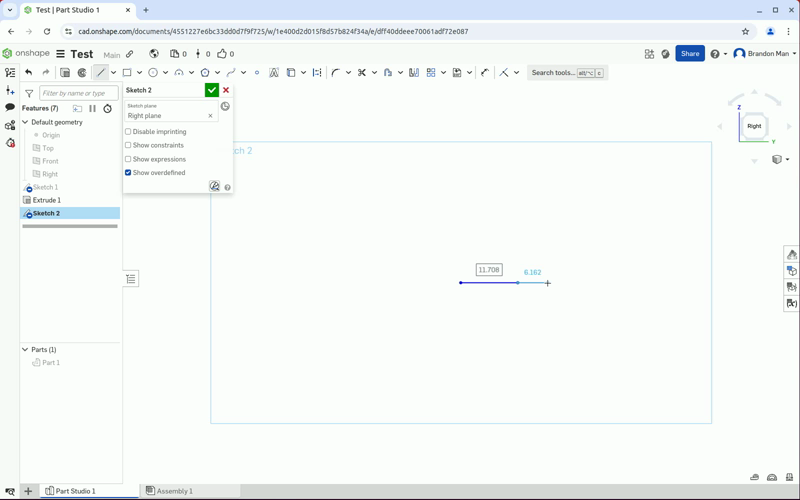
mouse_move(517, 226)
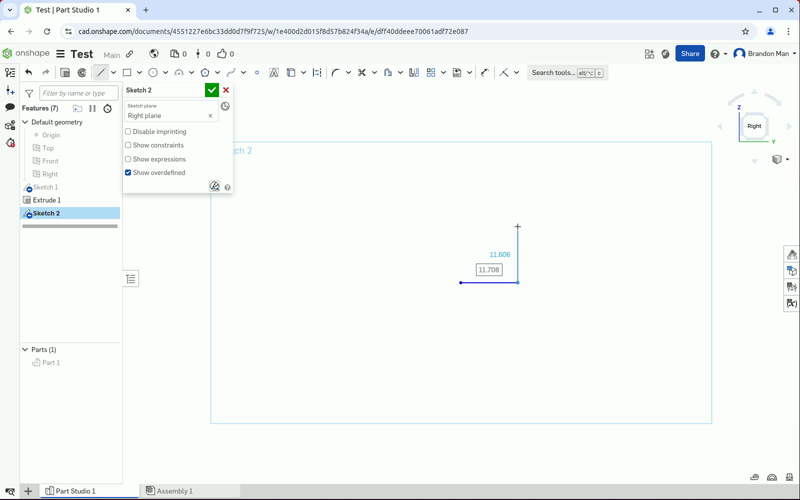
click(517, 226)
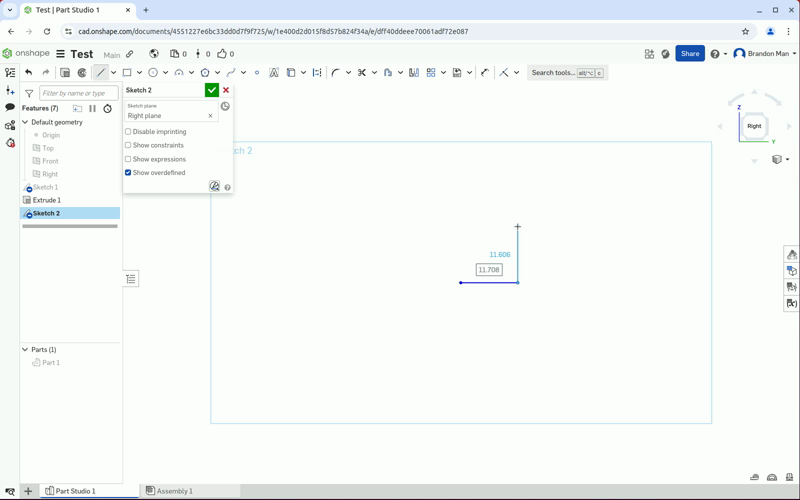
key_up(shift)
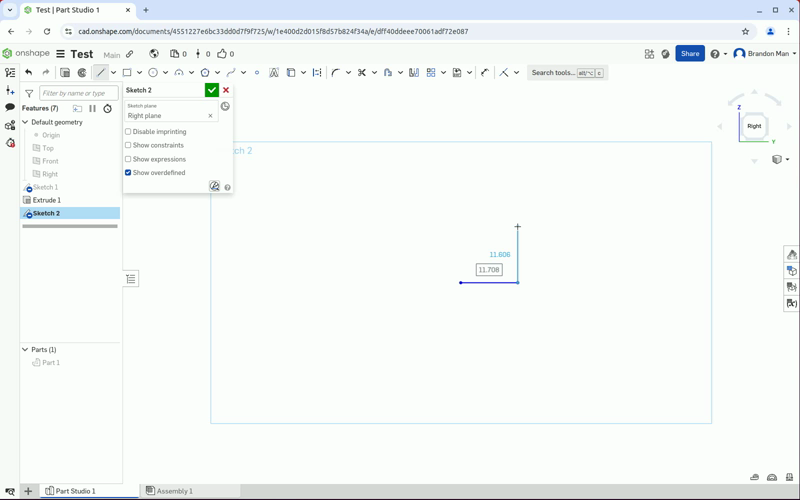
key_down(shift)
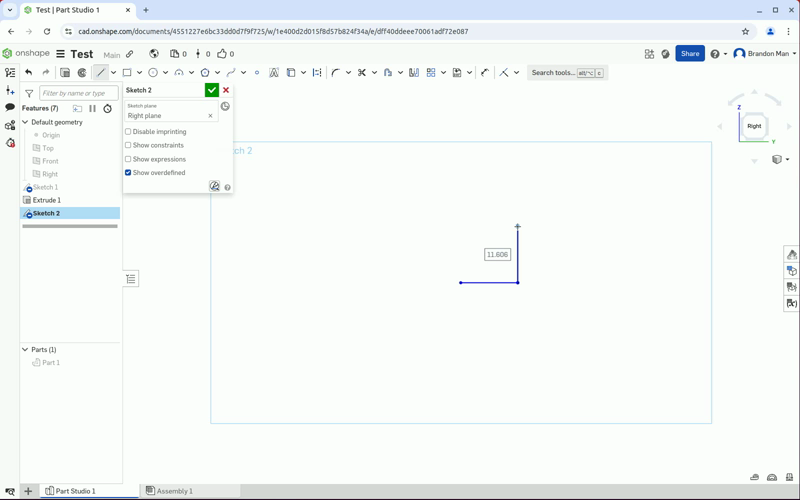
mouse_move(460, 282)
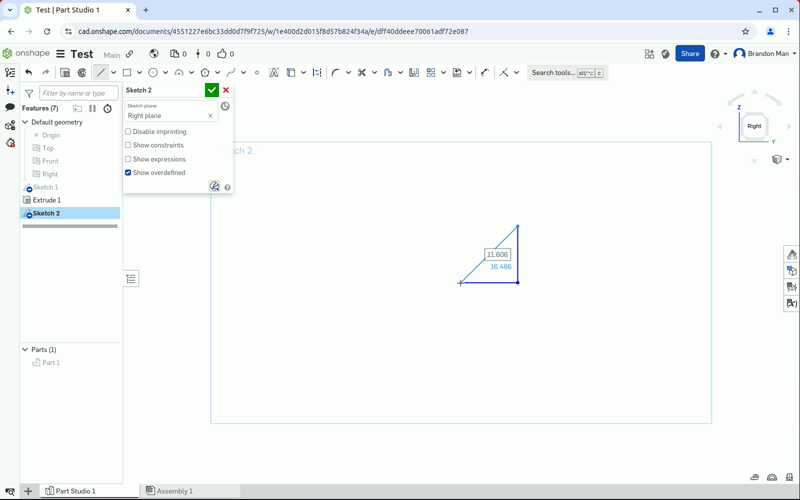
key_up(shift)
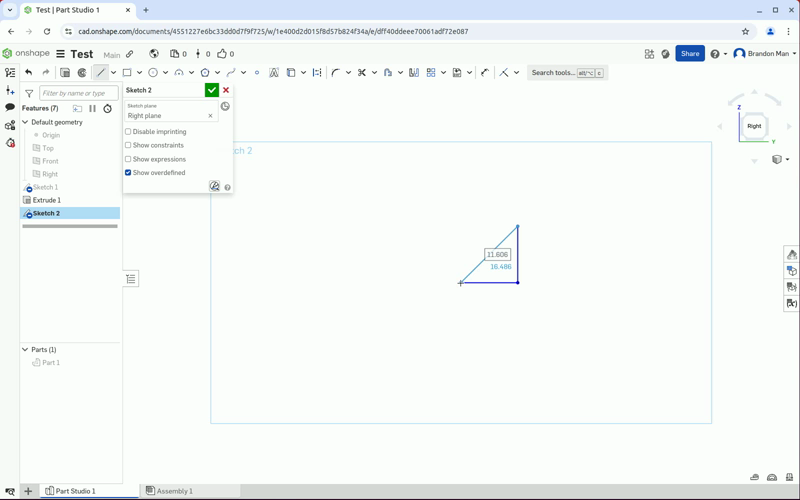
click(460, 282)
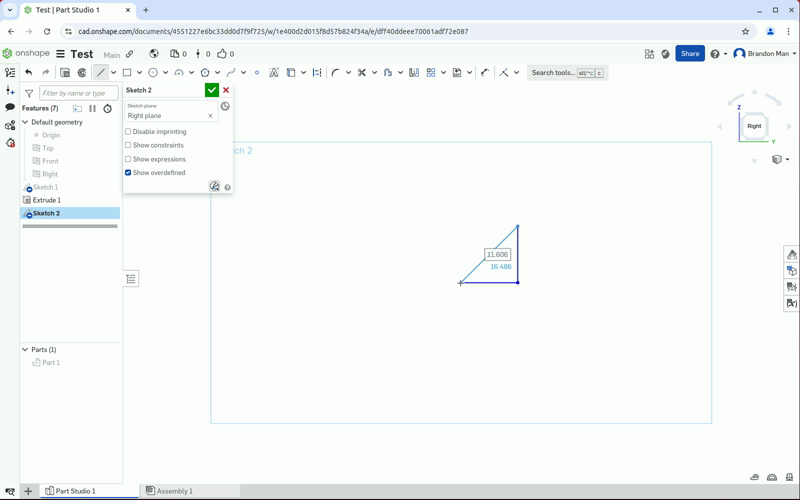
key(esc)
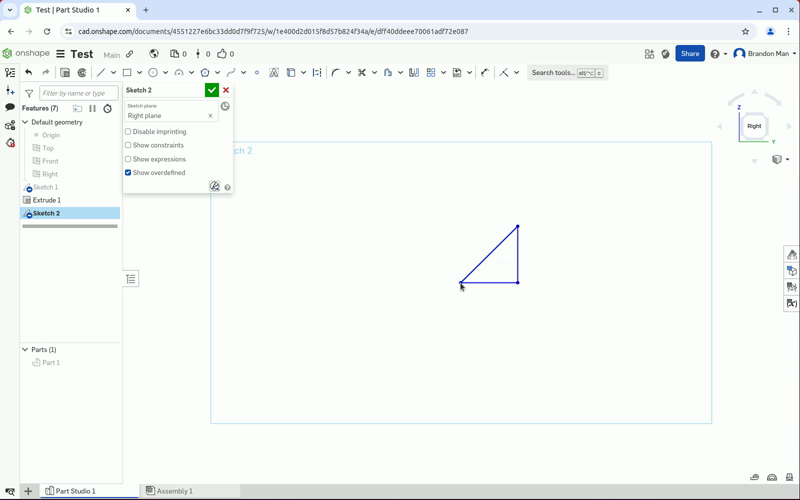
mouse_move(464, 281)
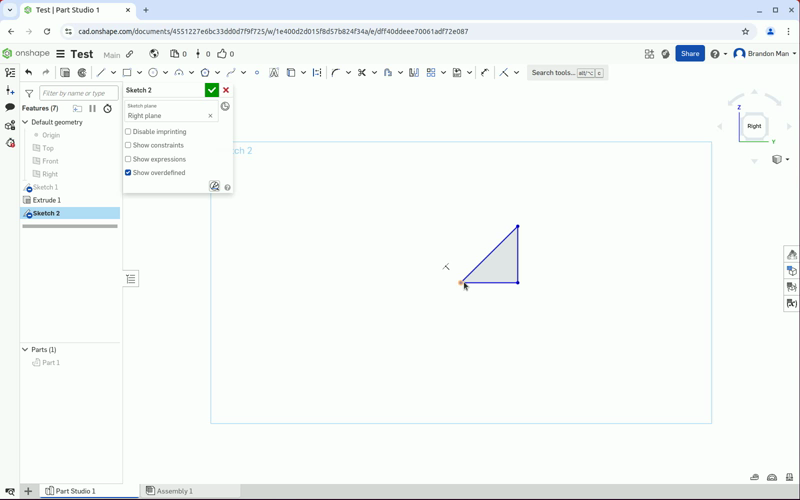
scroll(6)
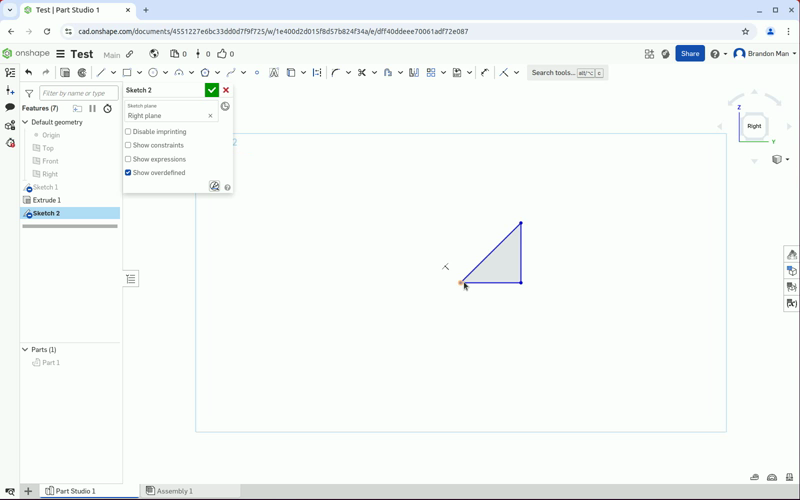
scroll(6)
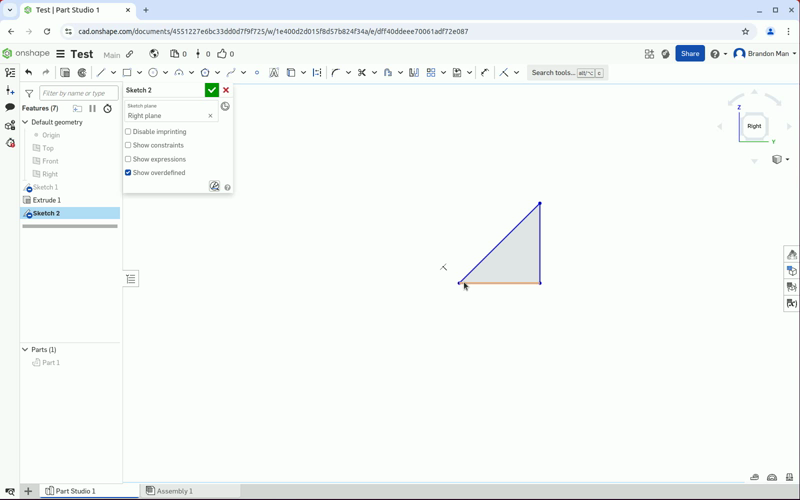
scroll(6)
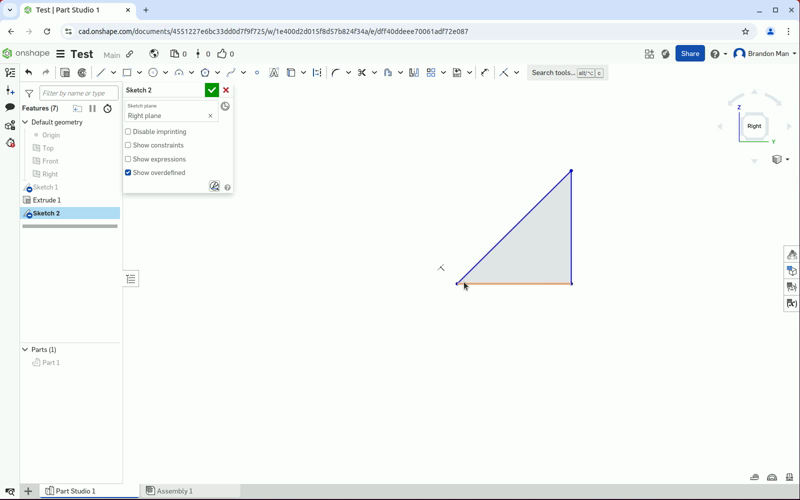
scroll(6)
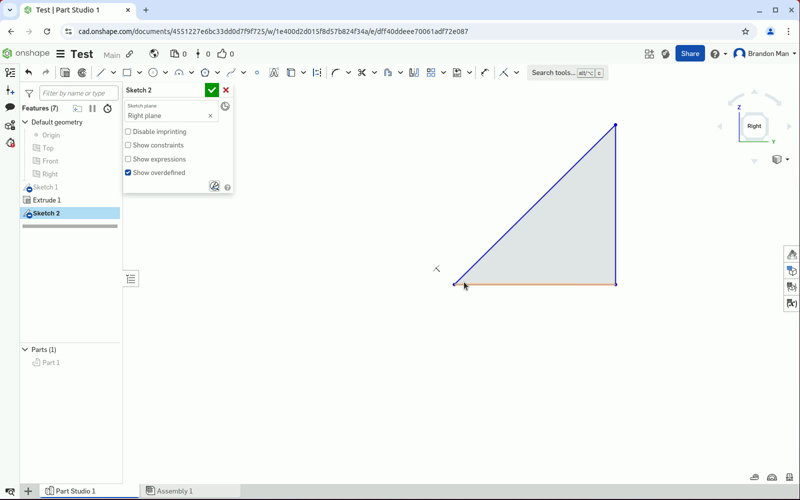
scroll(6)
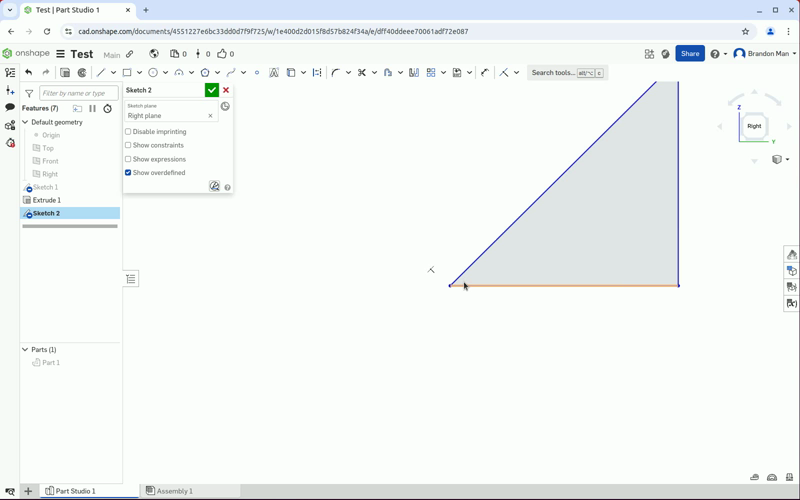
scroll(6)
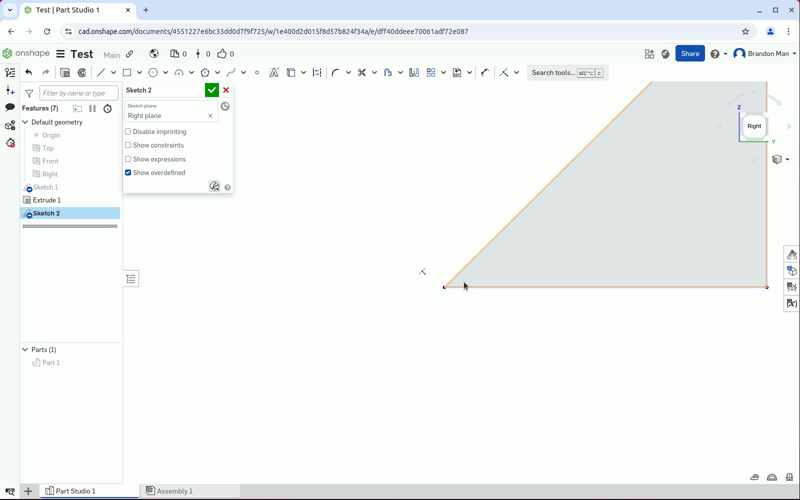
scroll(6)
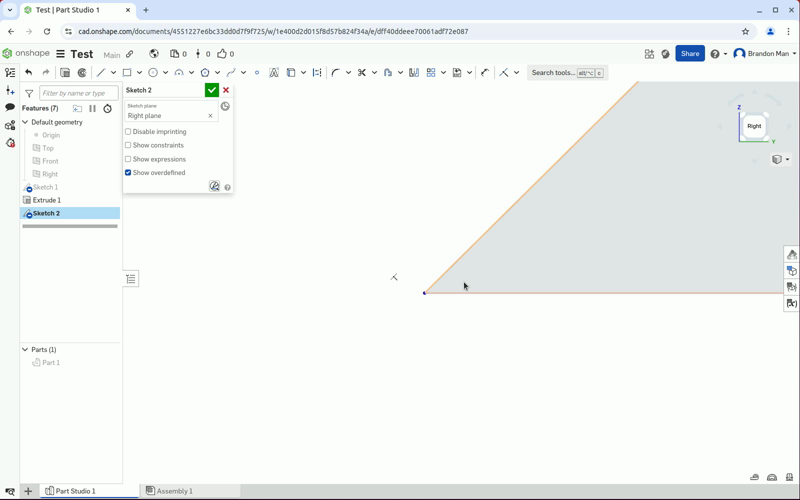
click(464, 281)
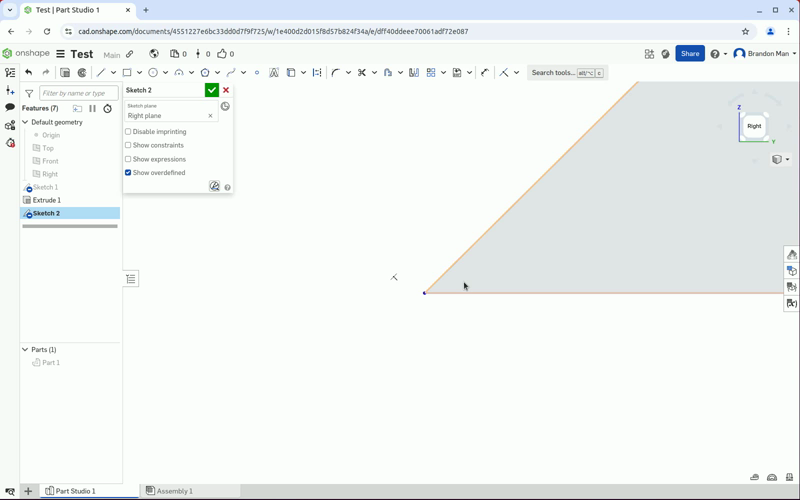
scroll(-6)
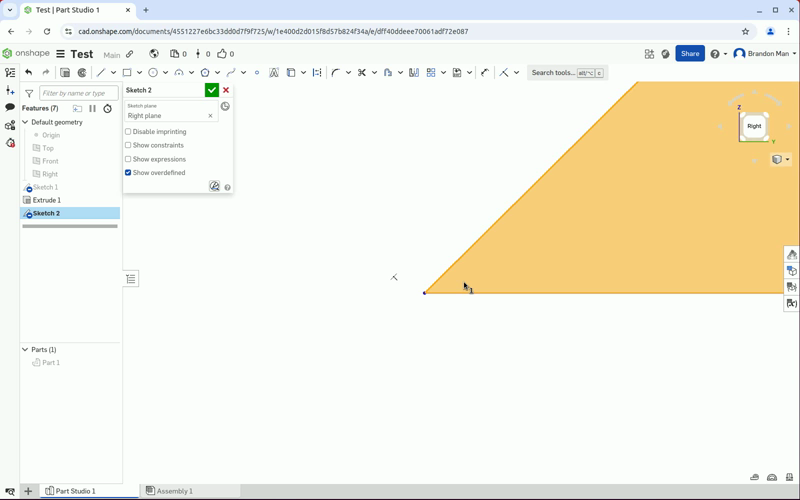
scroll(-6)
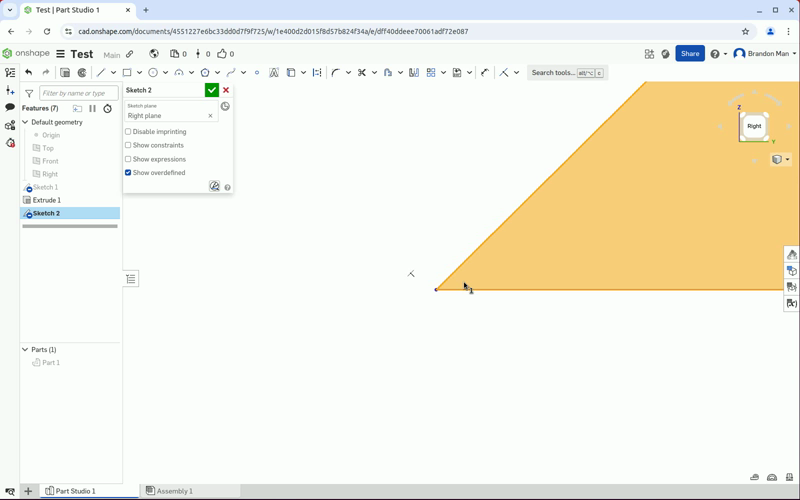
scroll(-6)
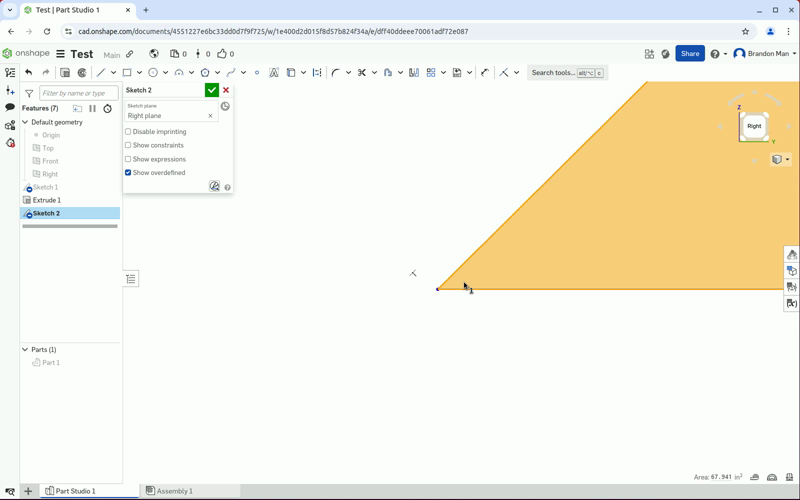
scroll(-6)
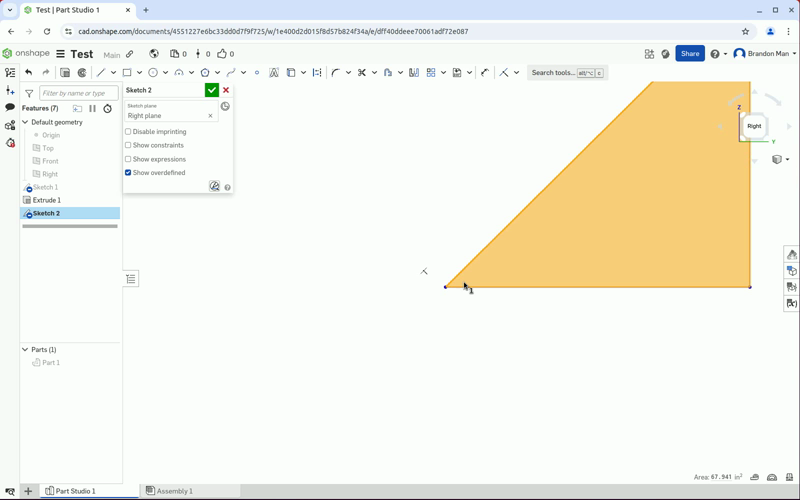
scroll(-6)
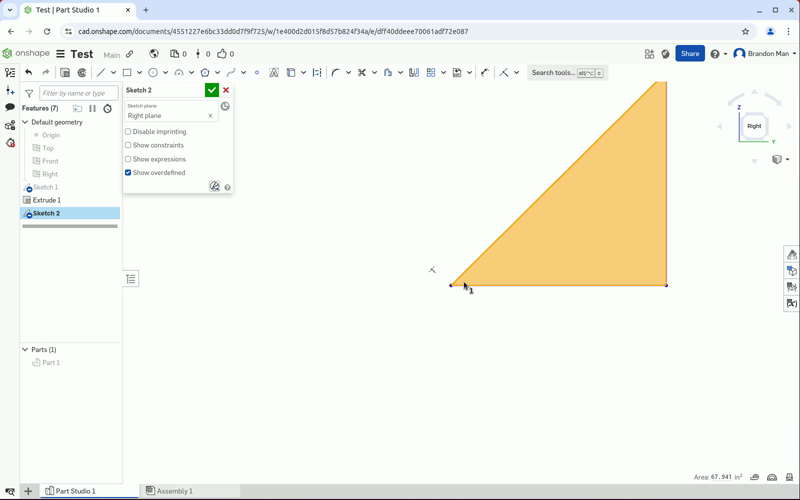
scroll(-6)
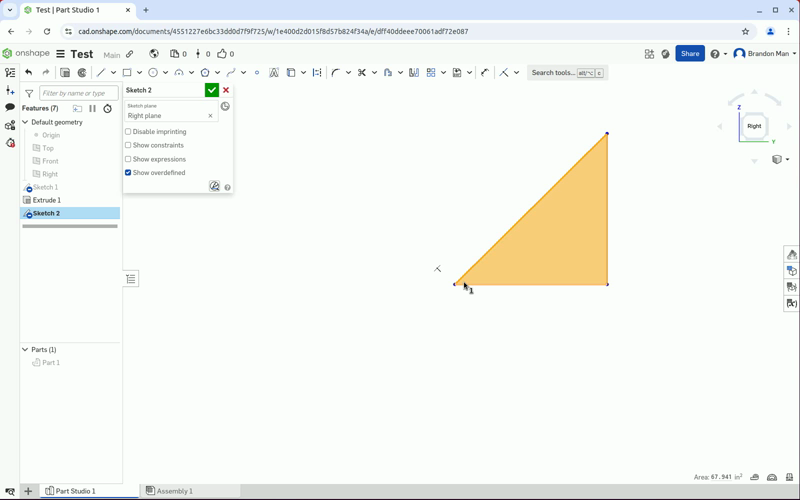
scroll(-6)
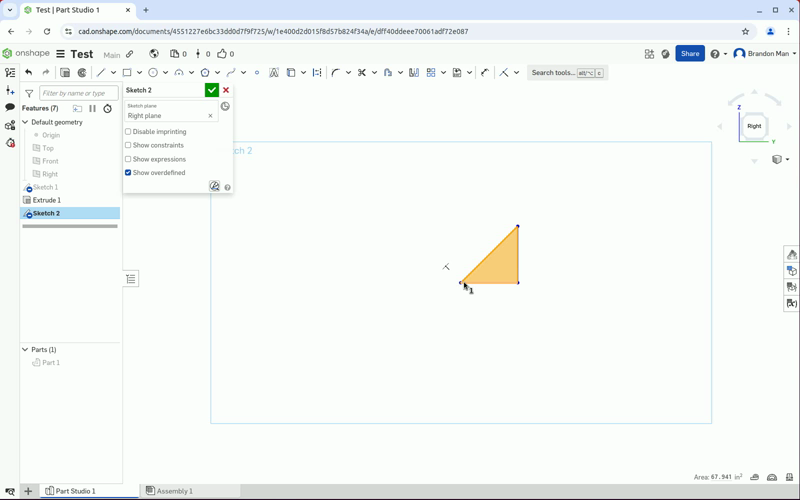
mouse_move(73, 352)
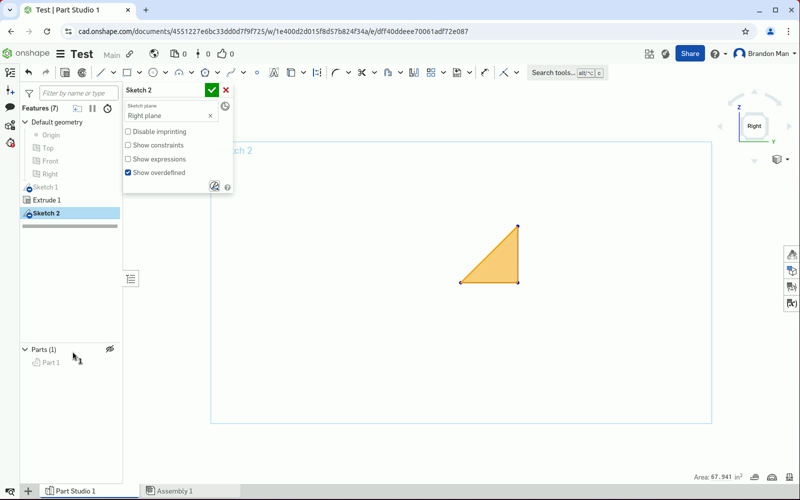
key(shift+y)
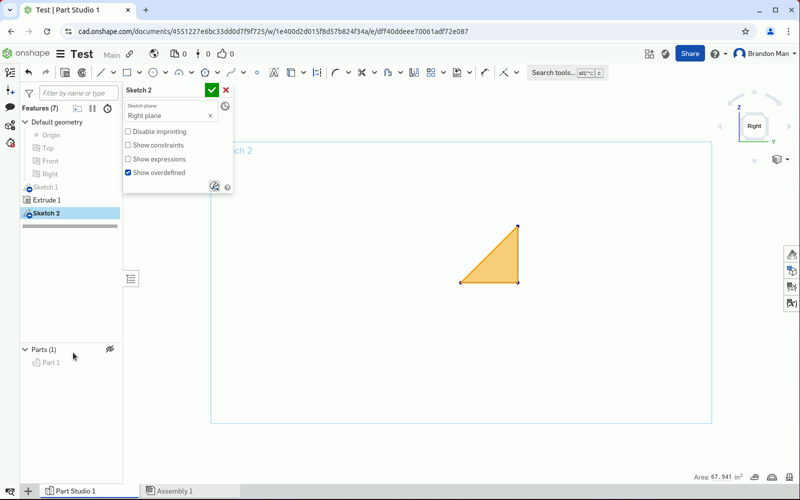
key(shift+e)
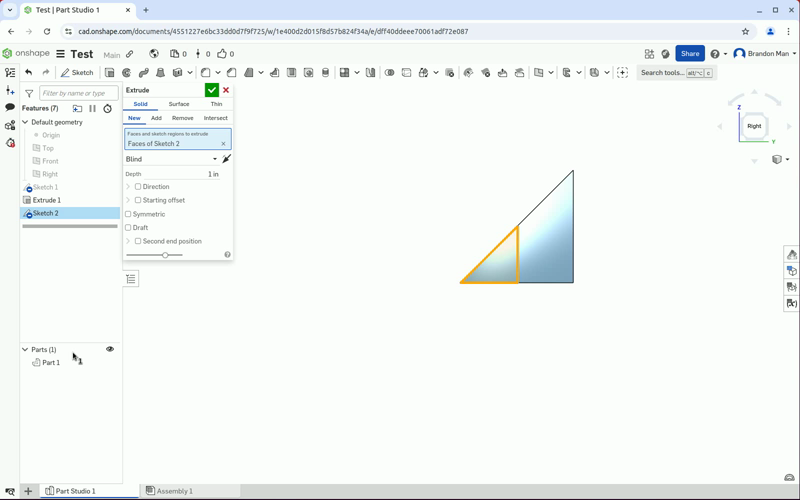
mouse_move(143, 106)
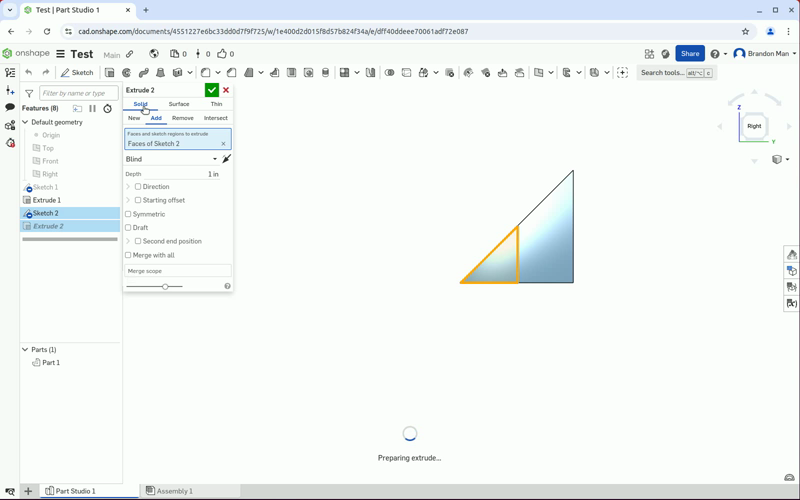
click(143, 106)
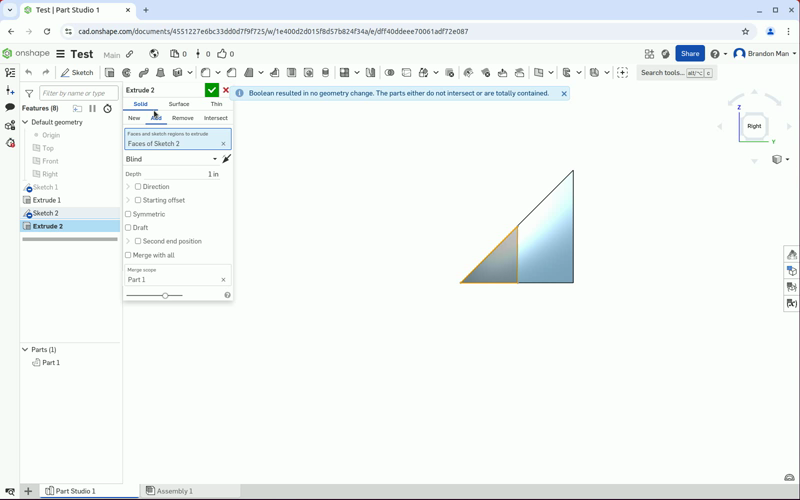
mouse_move(186, 120)
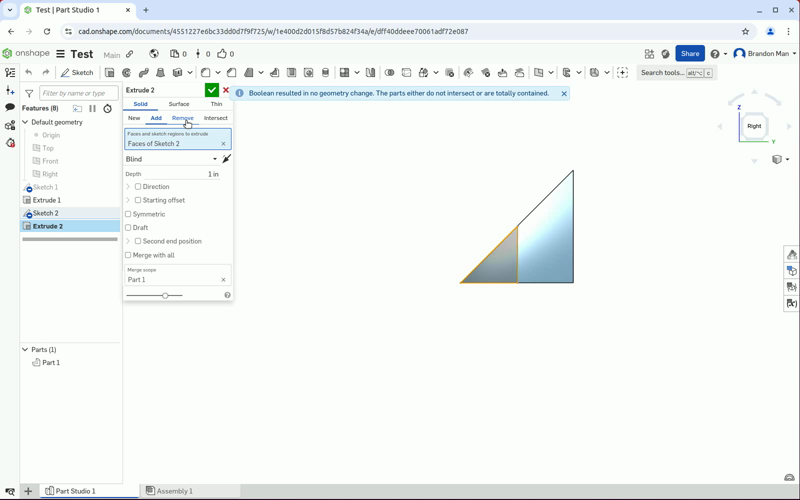
click(186, 120)
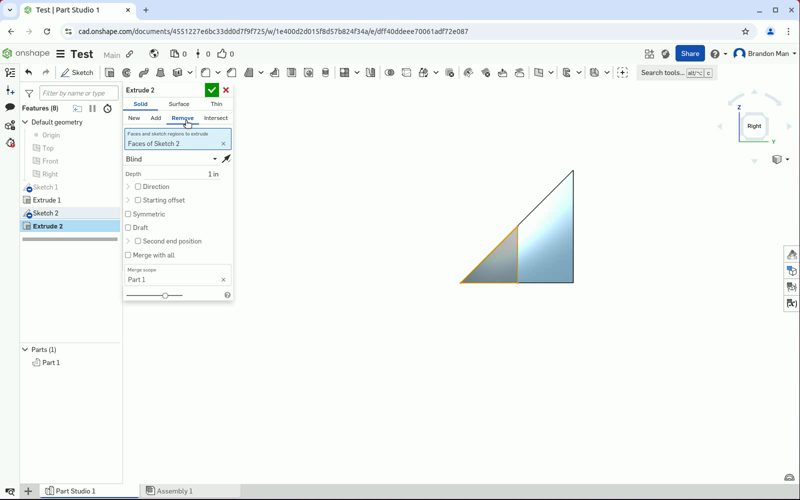
key(tab, 4)
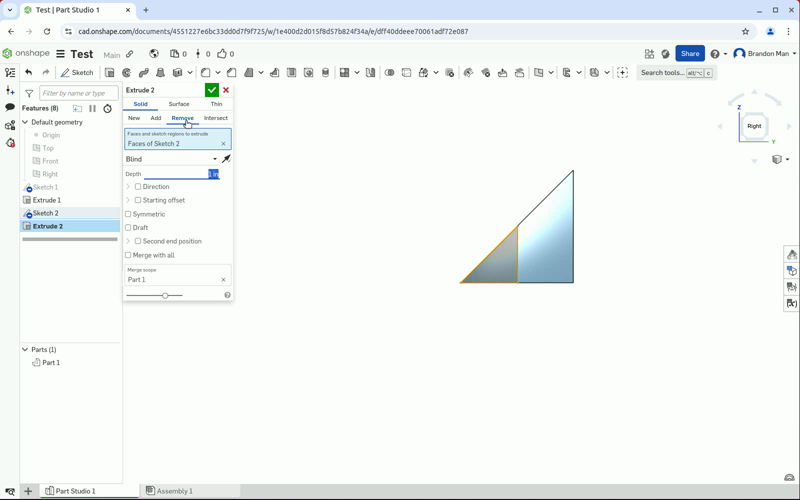
text(-23.108)
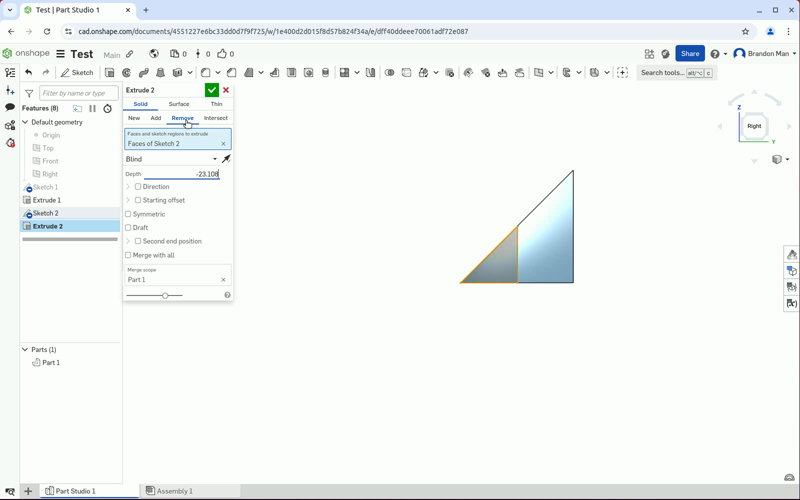
key(tab, 3)
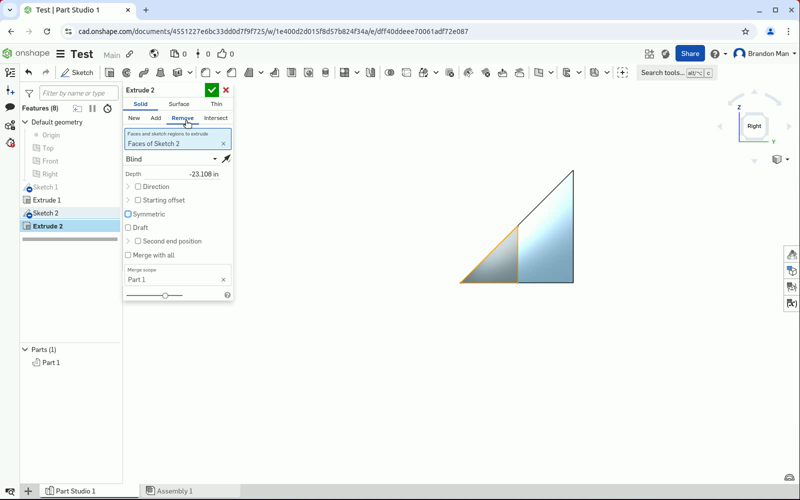
key(space)
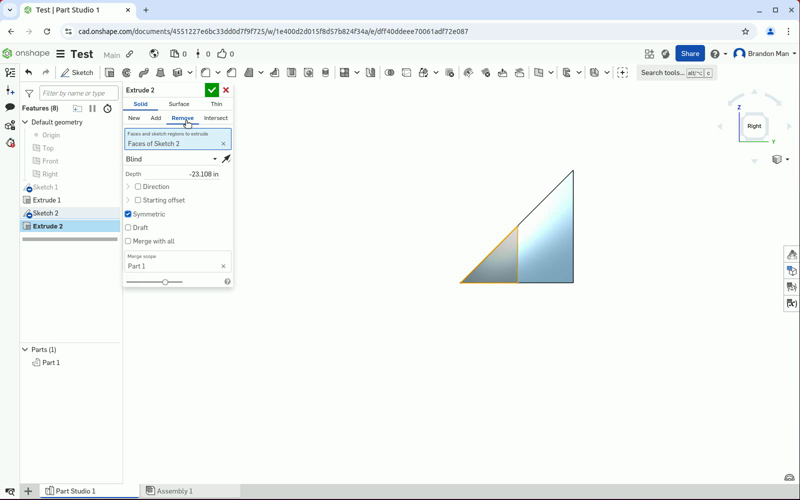
key(tab, 2)
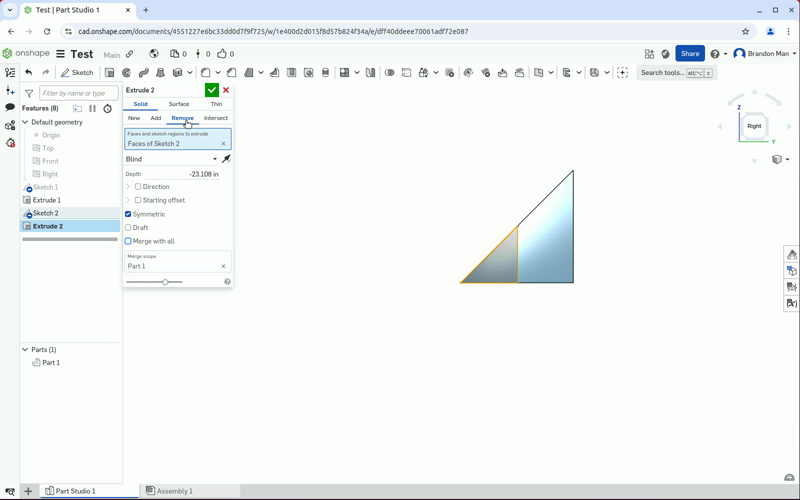
key(space)
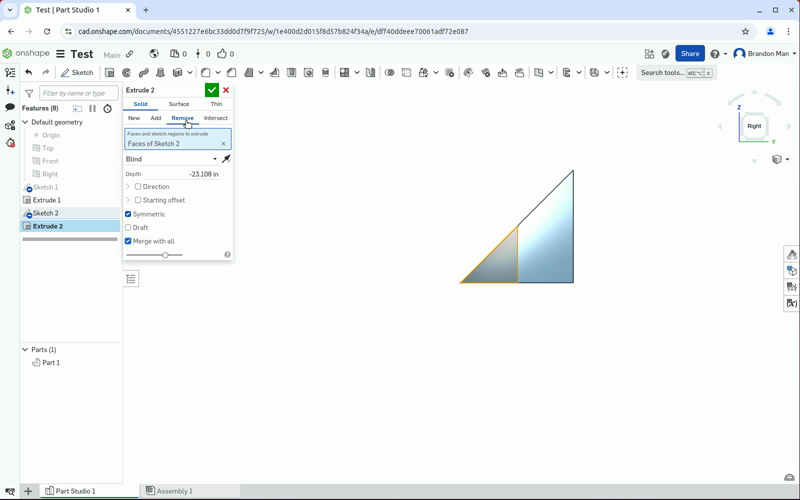
key(enter)
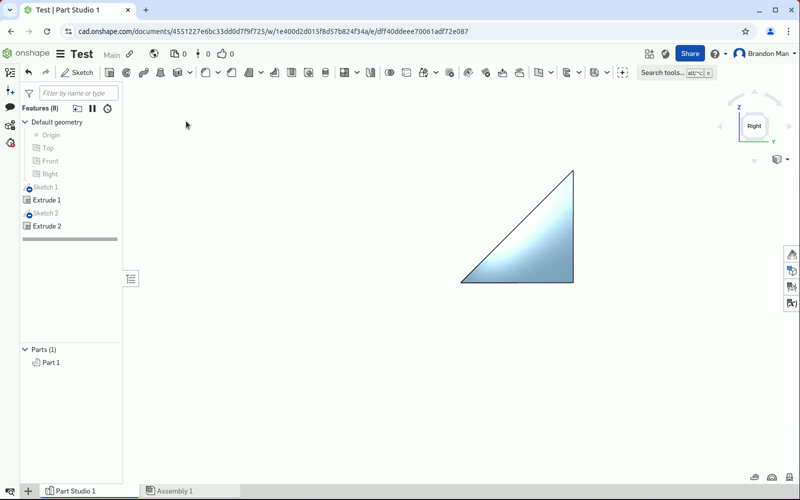
key(shift+h)
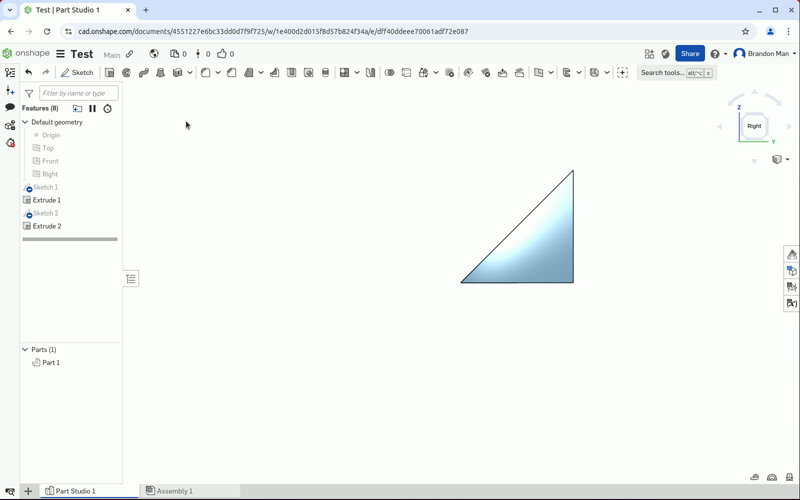
key(shift+h)
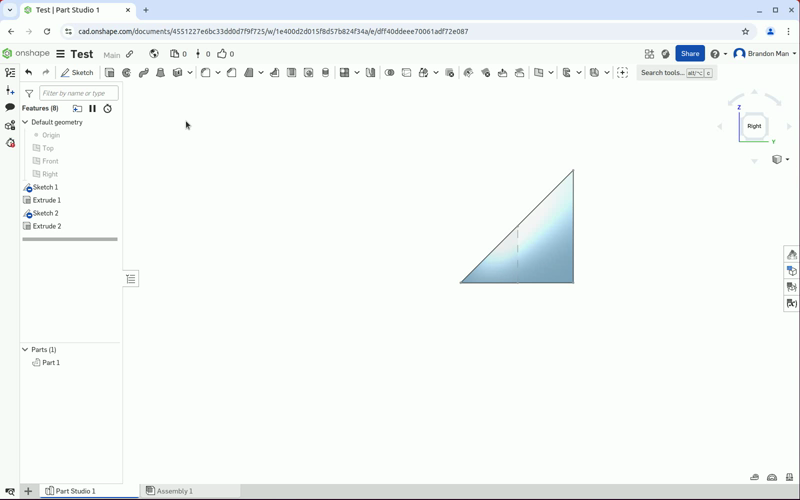
key(shift+7)
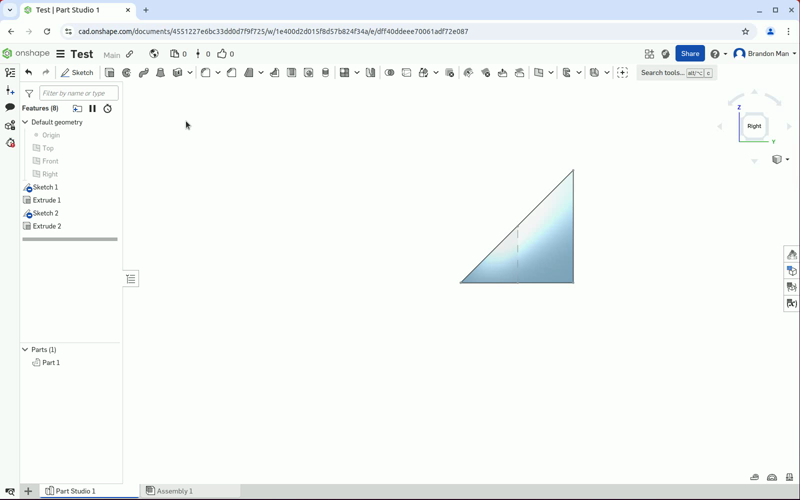
key(right, 2)
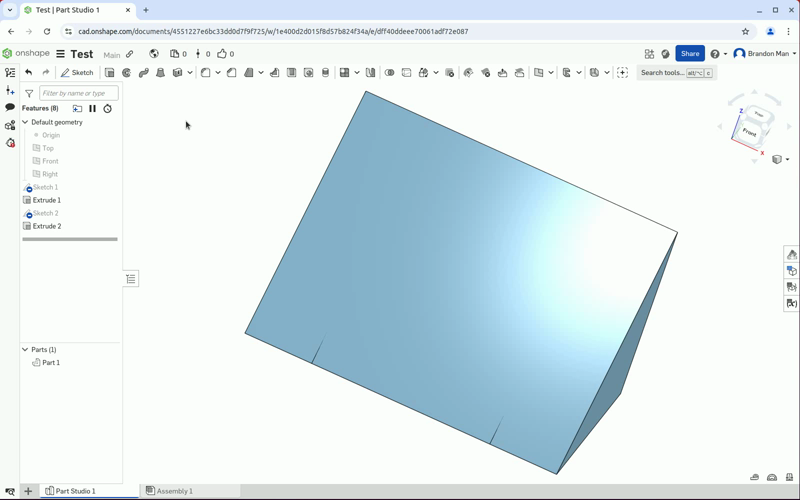
key(down, 2)
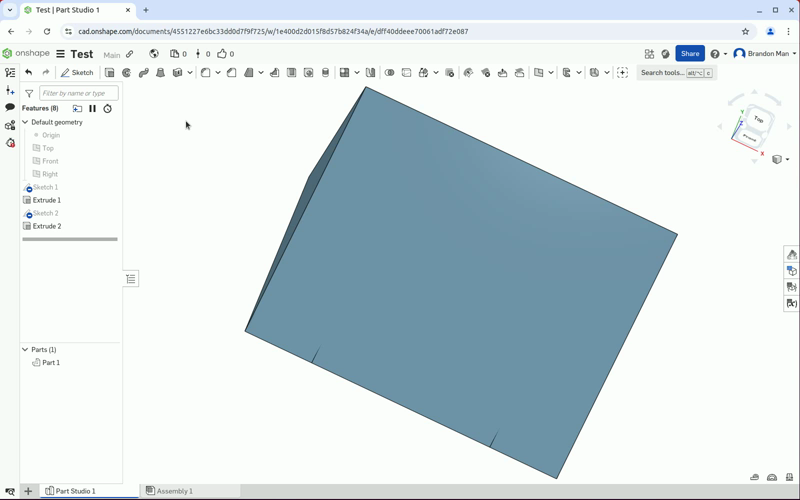
key(up, 2)
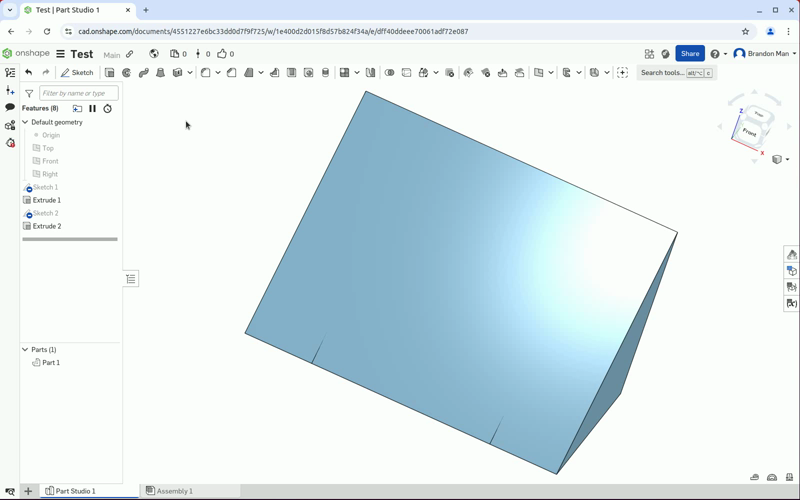
key(left, 2)
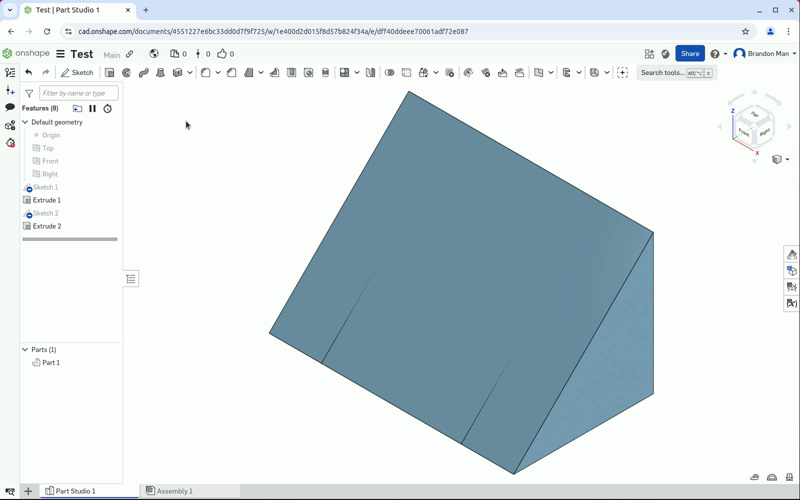
mouse_move(73, 189)
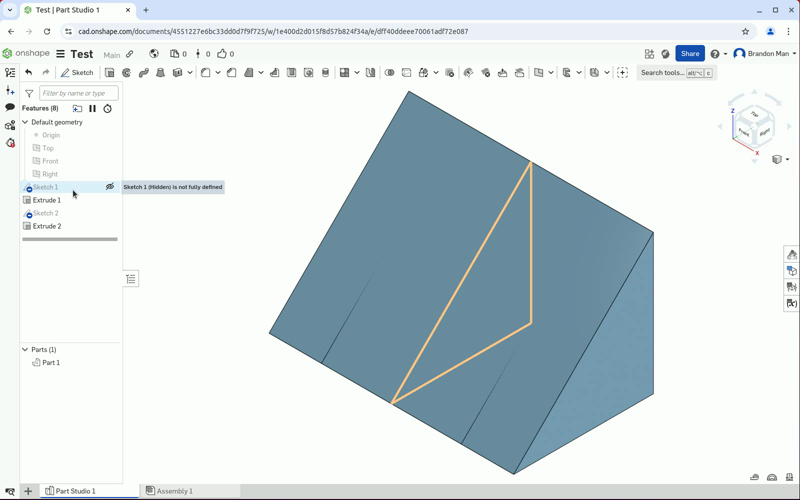
click(73, 189)